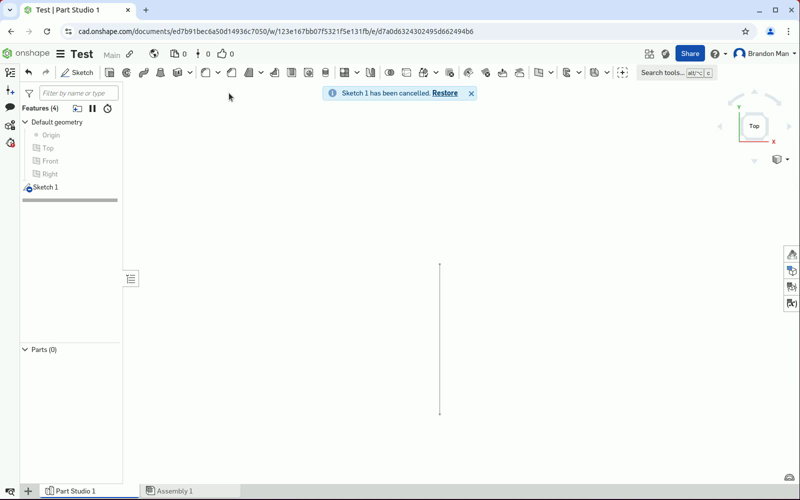
key(shift+h)
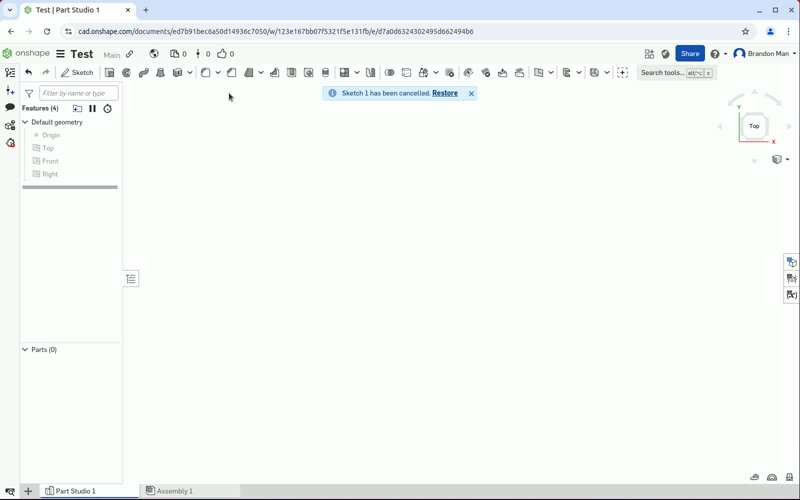
mouse_move(73, 352)
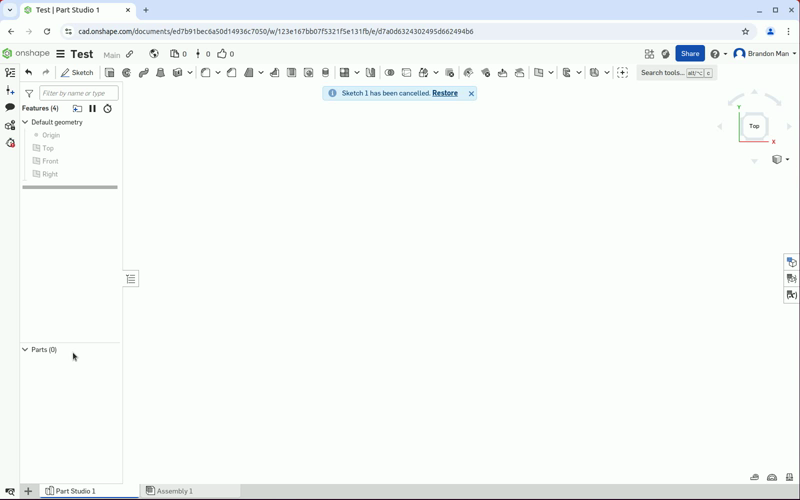
key(y)
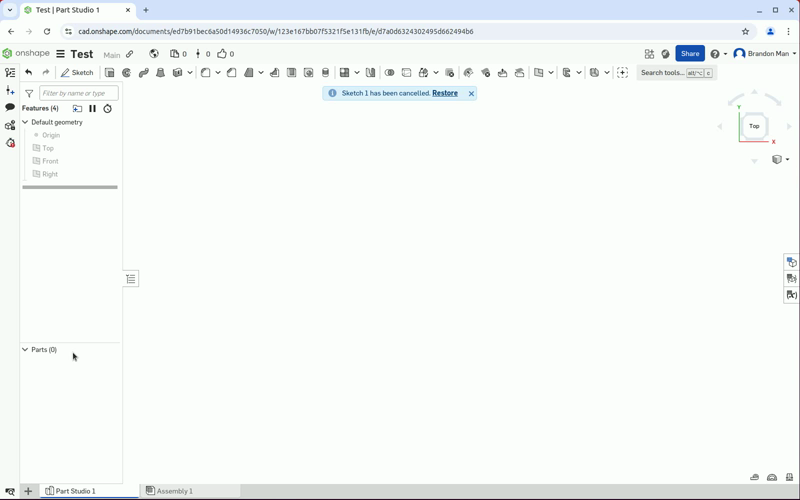
key(shift+p)
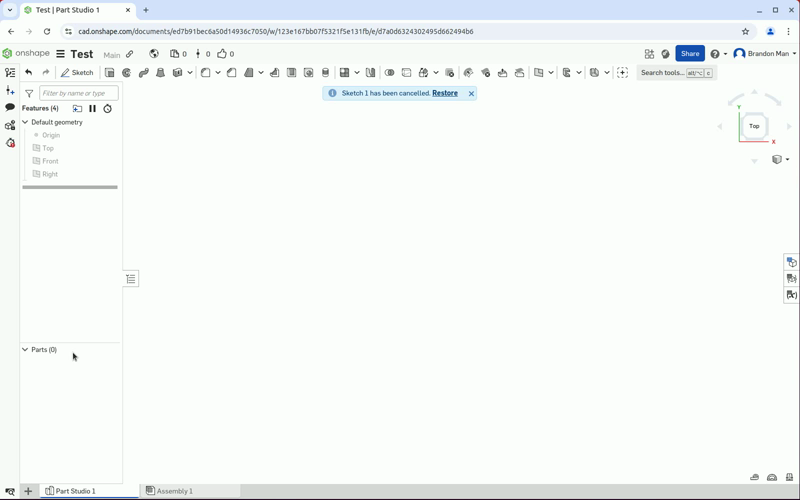
key(space)
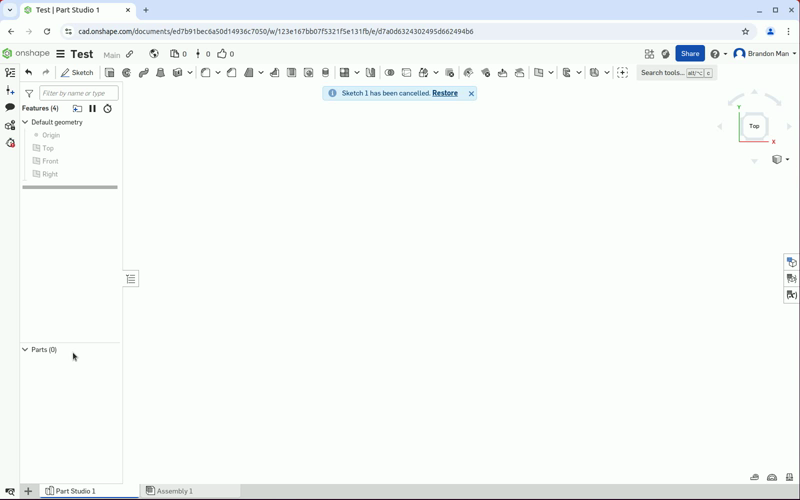
key_down(shift)
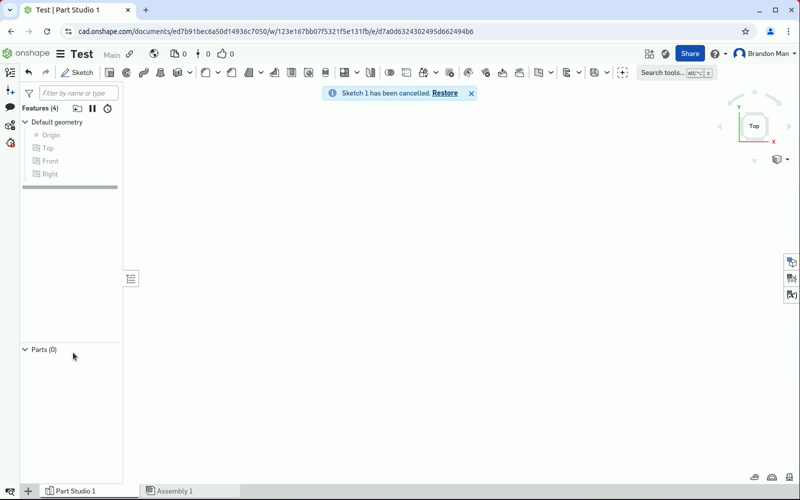
key(up)
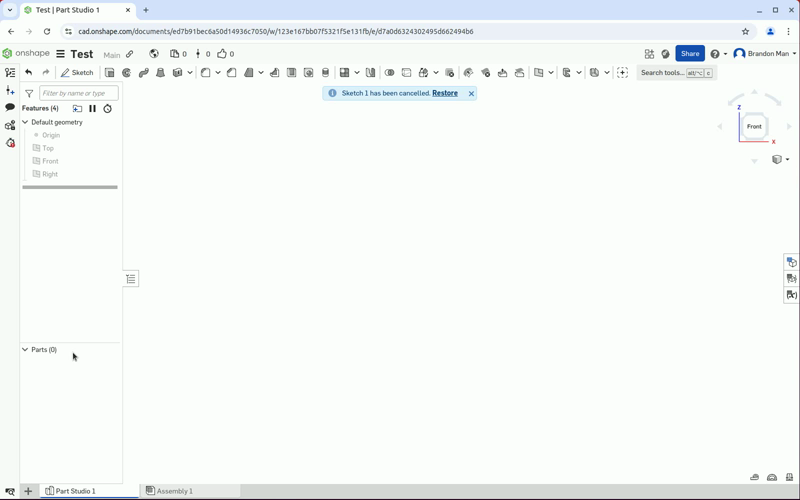
key_up(shift)
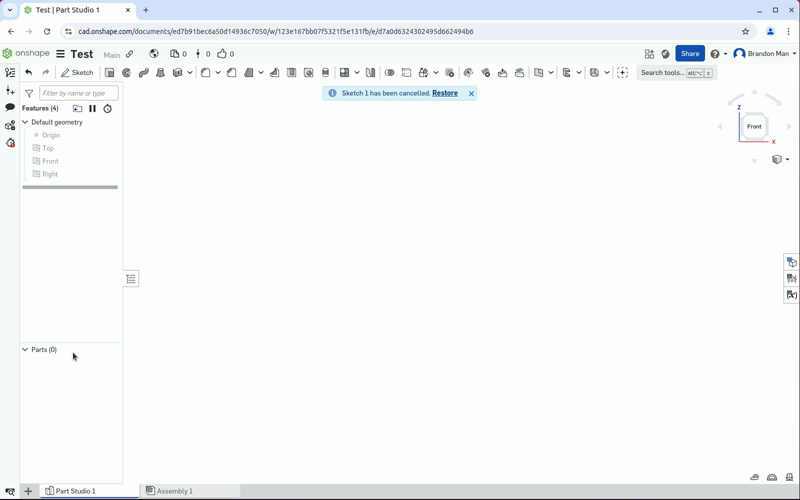
mouse_move(73, 352)
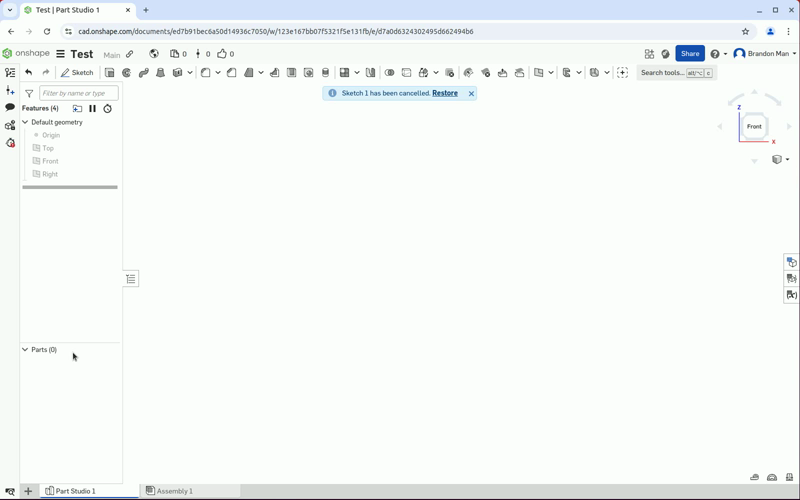
key(shift+y)
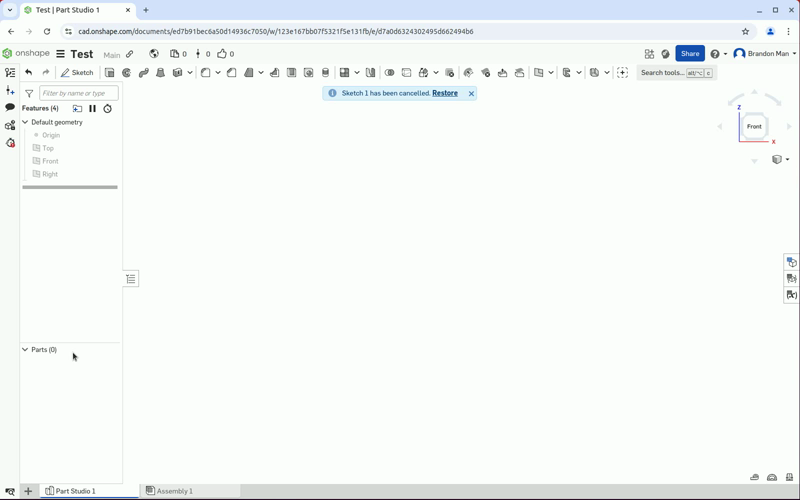
key(shift+s)
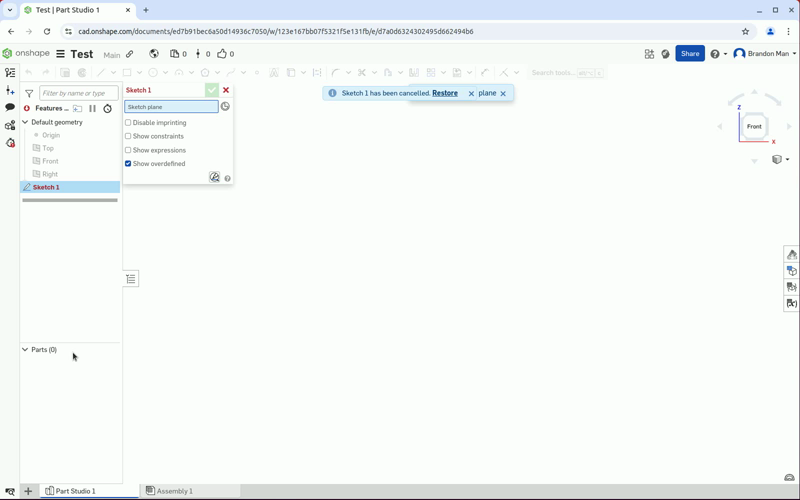
mouse_move(73, 163)
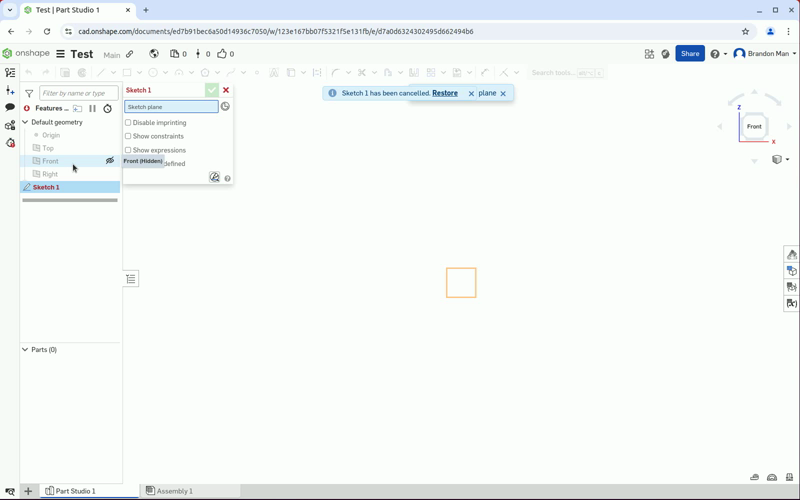
click(73, 163)
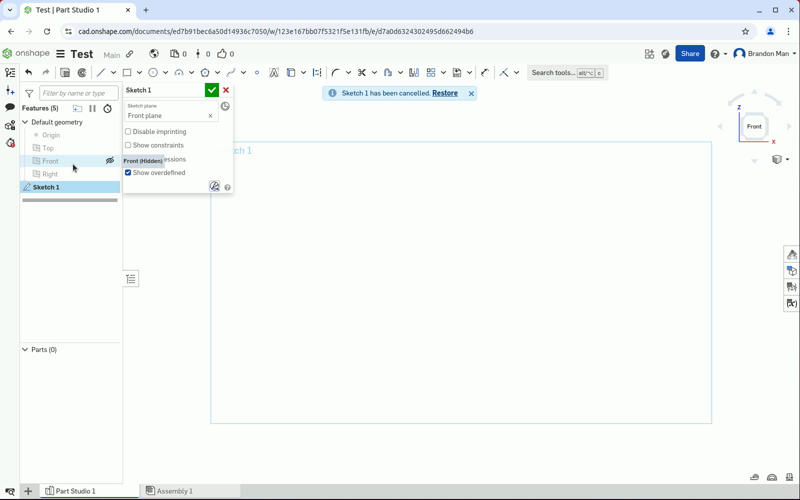
mouse_move(73, 352)
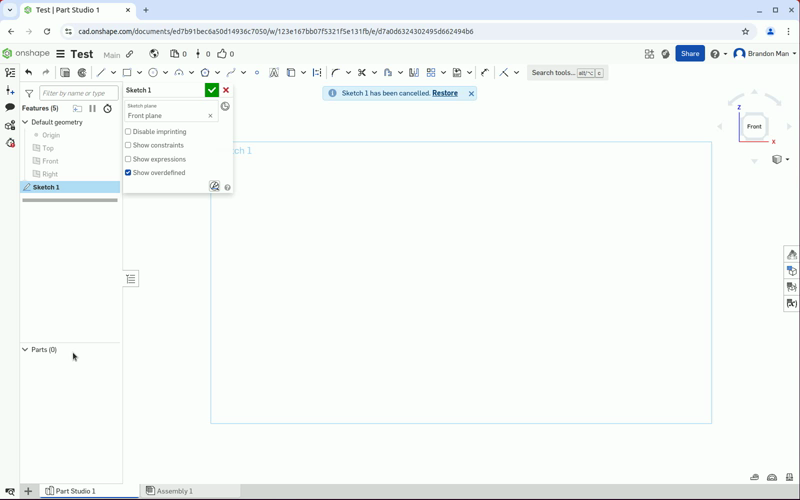
key(y)
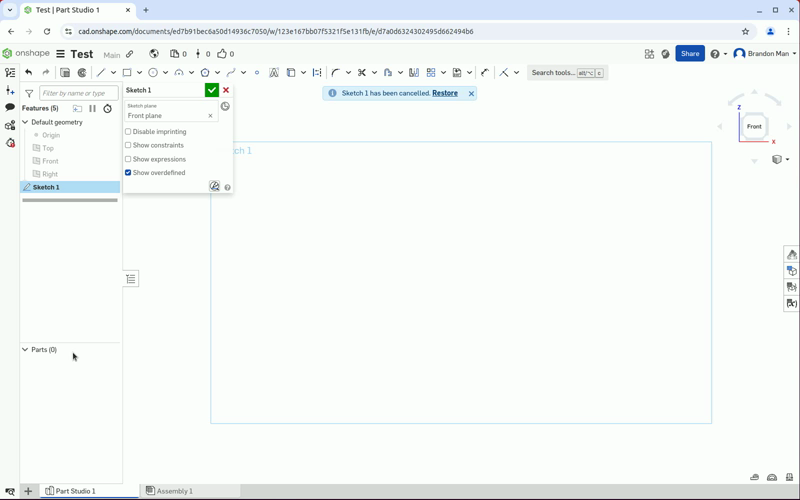
key(c)
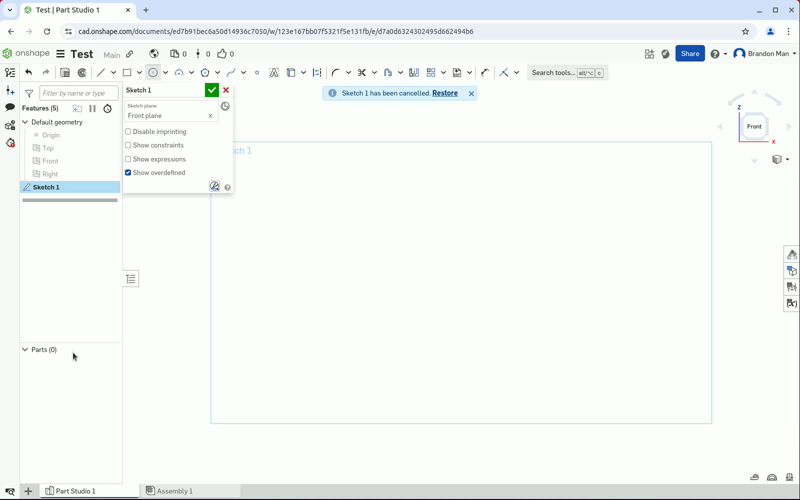
key_down(shift)
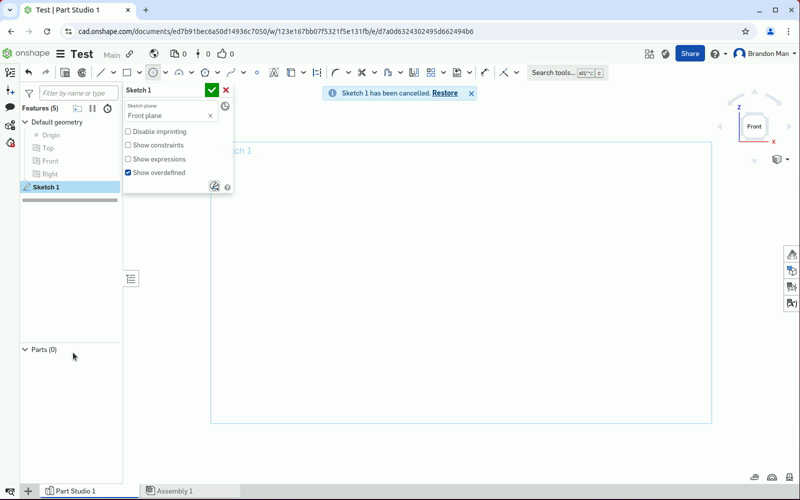
mouse_move(461, 282)
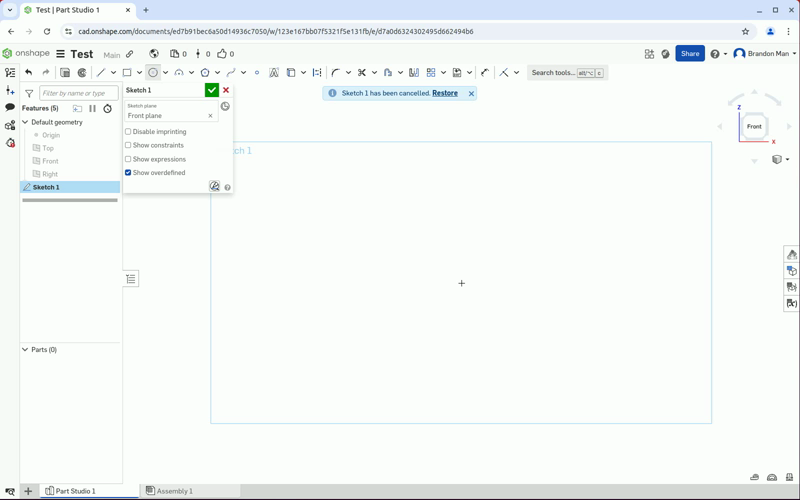
click(461, 282)
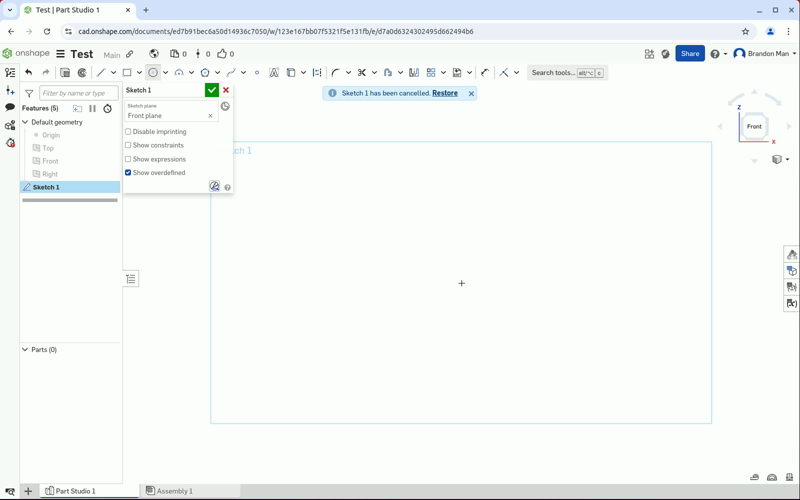
key_up(shift)
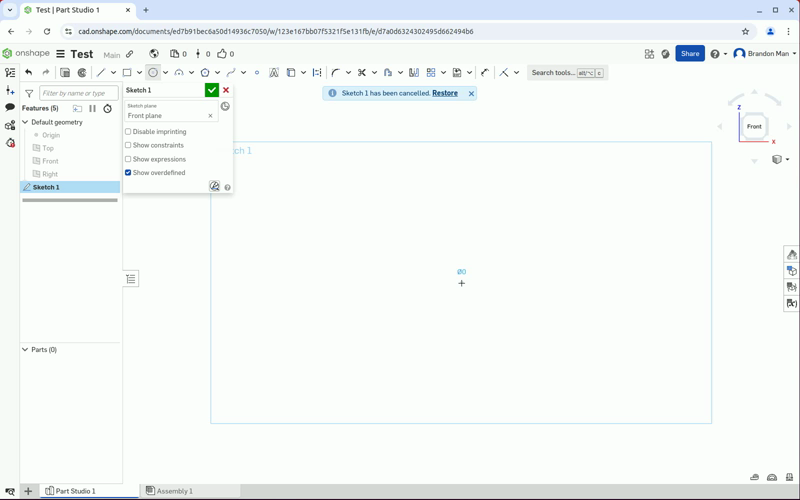
mouse_move(507, 282)
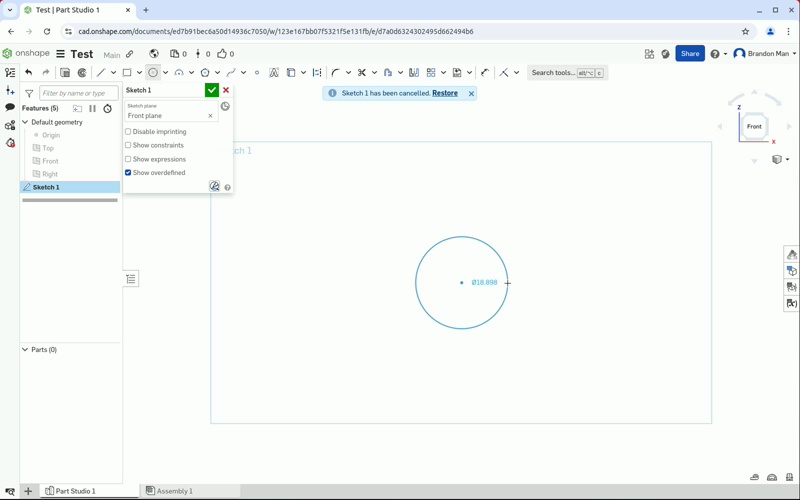
click(507, 282)
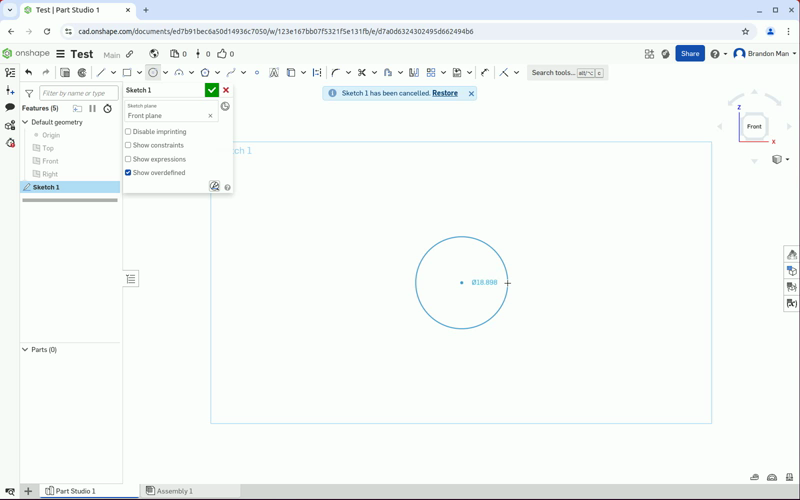
key(esc)
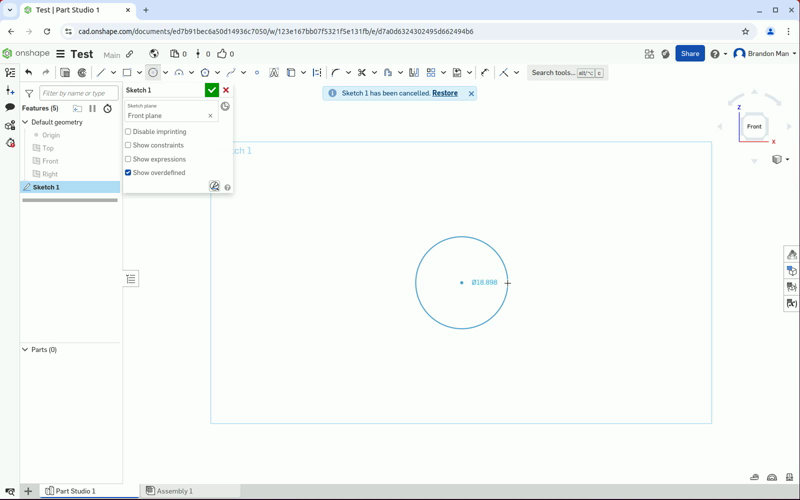
mouse_move(444, 273)
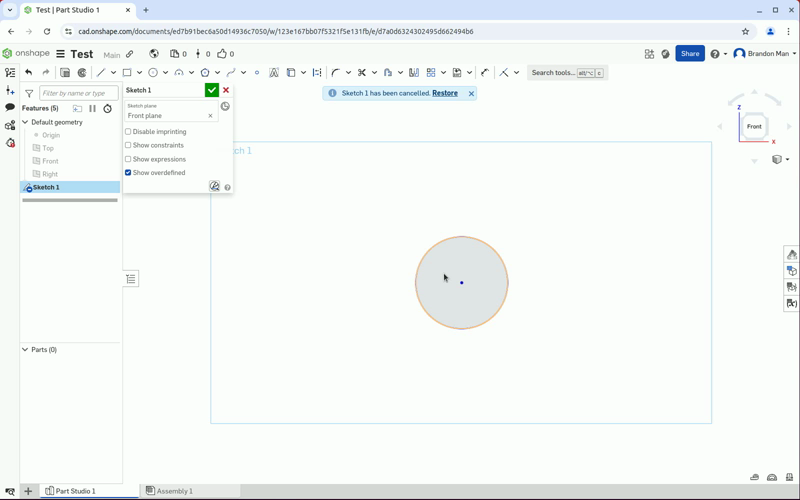
click(444, 273)
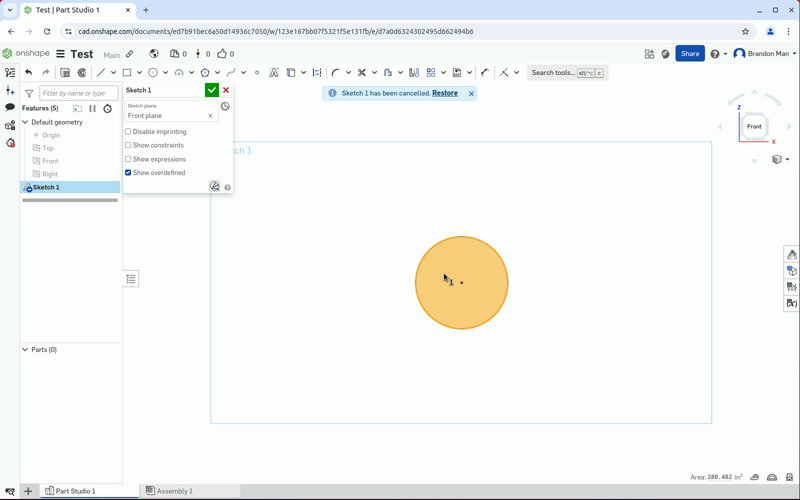
mouse_move(73, 352)
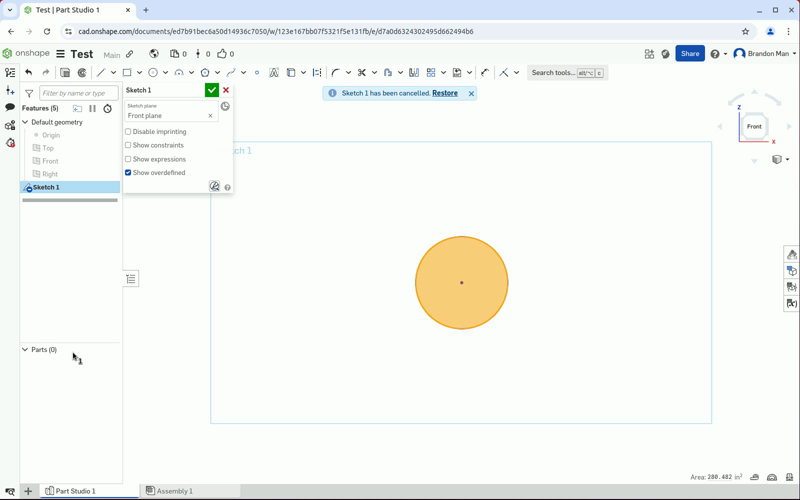
key(shift+y)
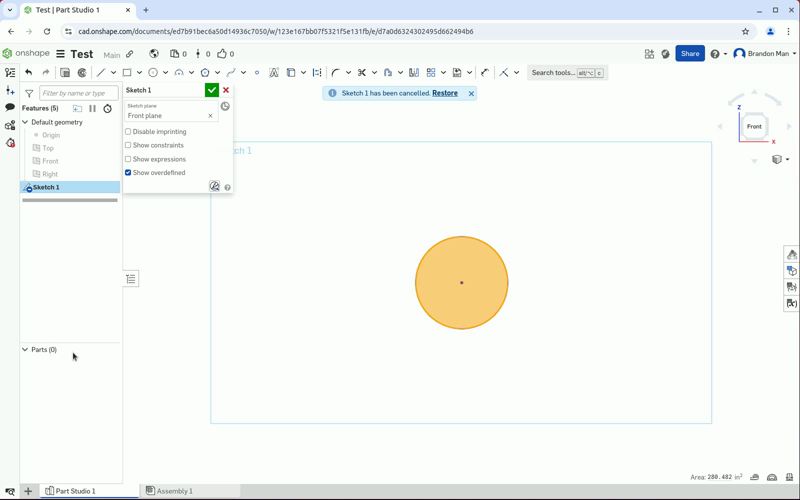
key(shift+e)
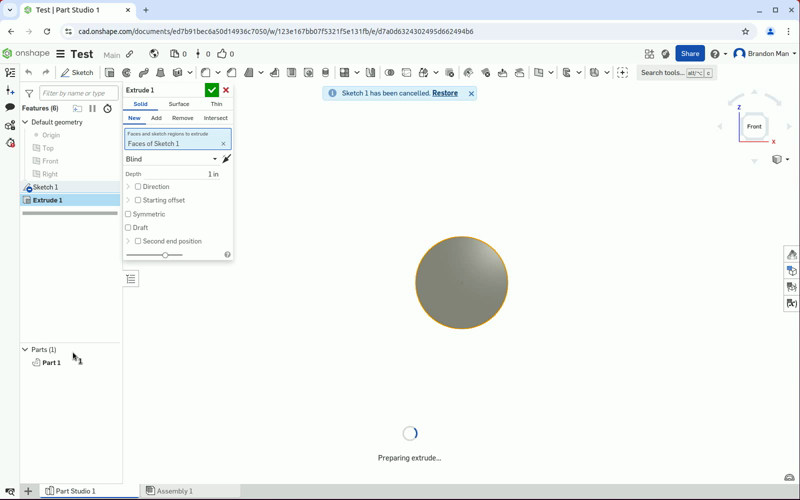
mouse_move(143, 106)
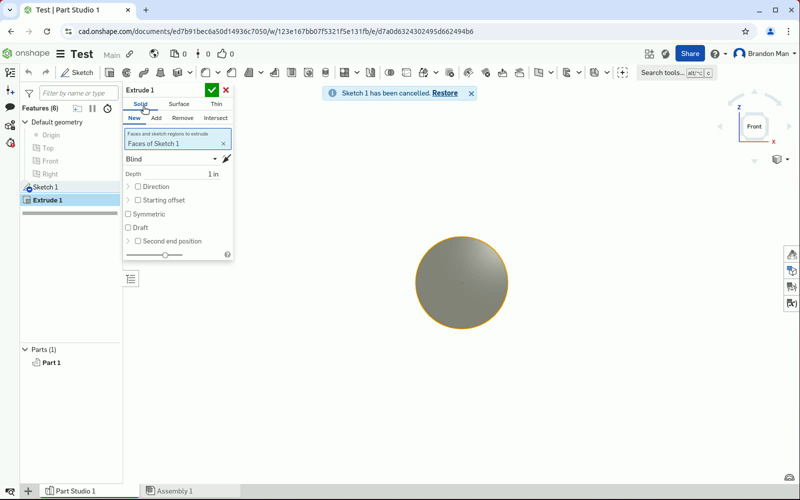
click(143, 106)
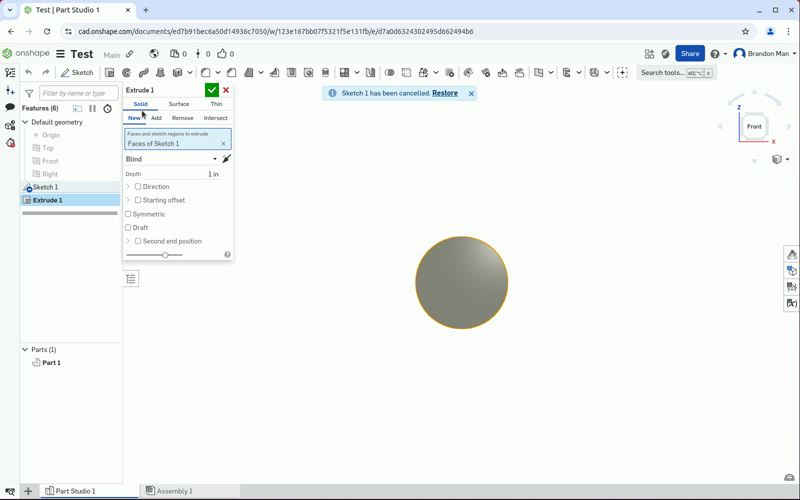
mouse_move(137, 120)
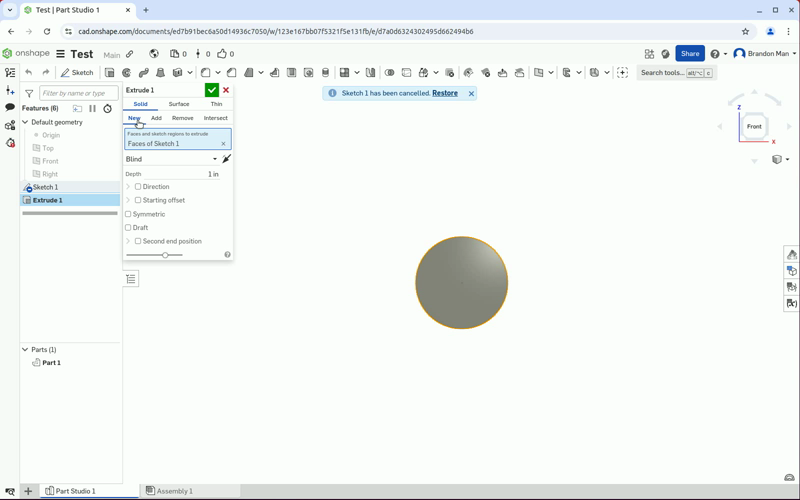
click(137, 120)
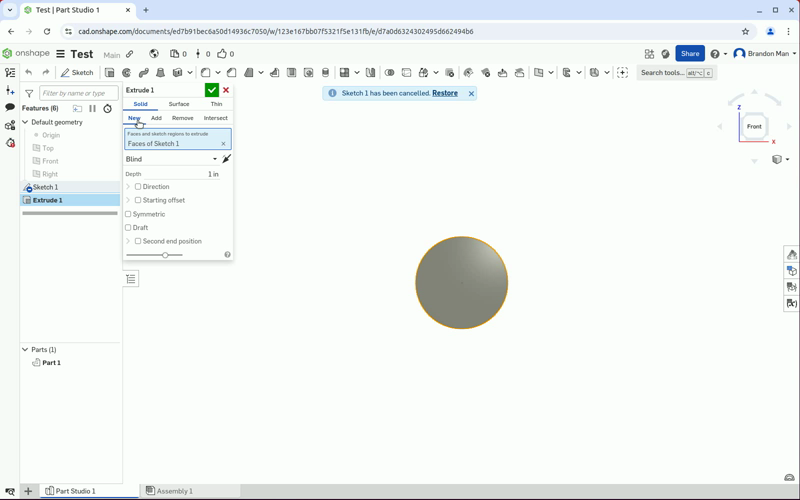
key(tab, 4)
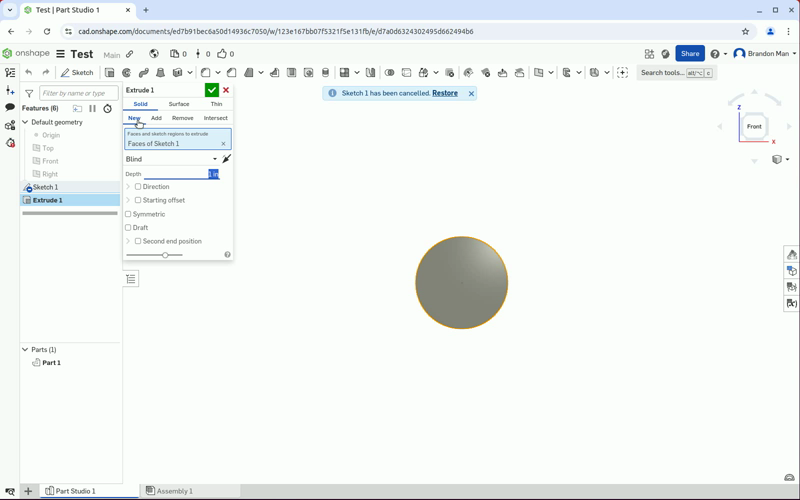
text(46.216)
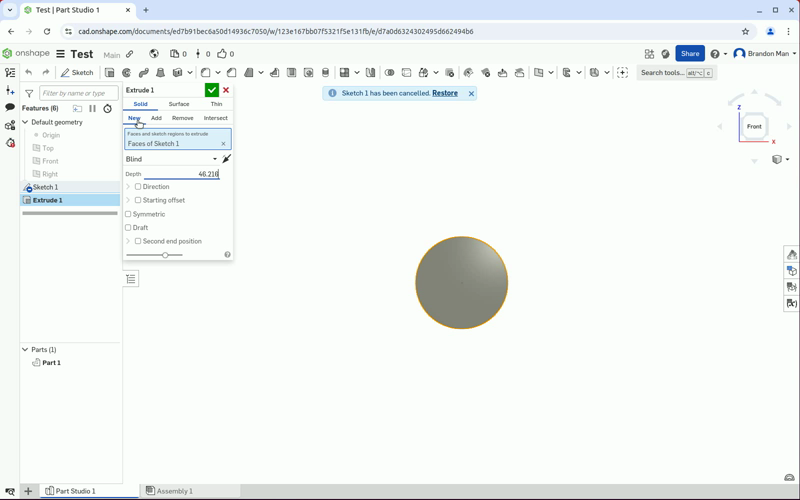
key(tab, 3)
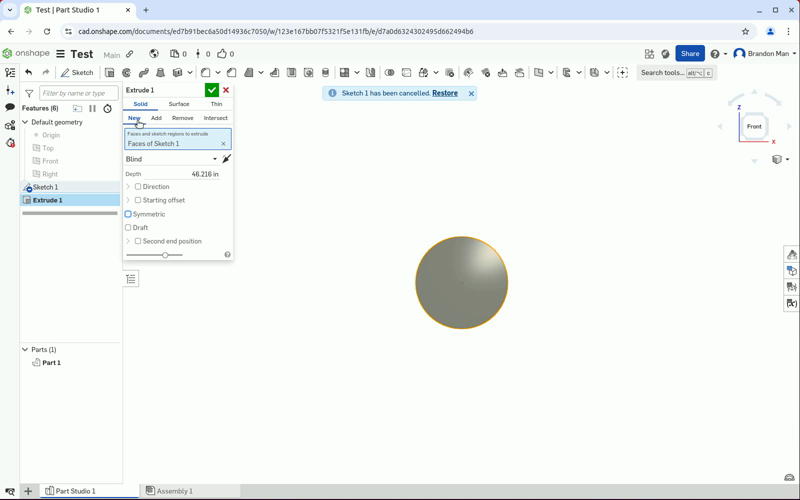
key(space)
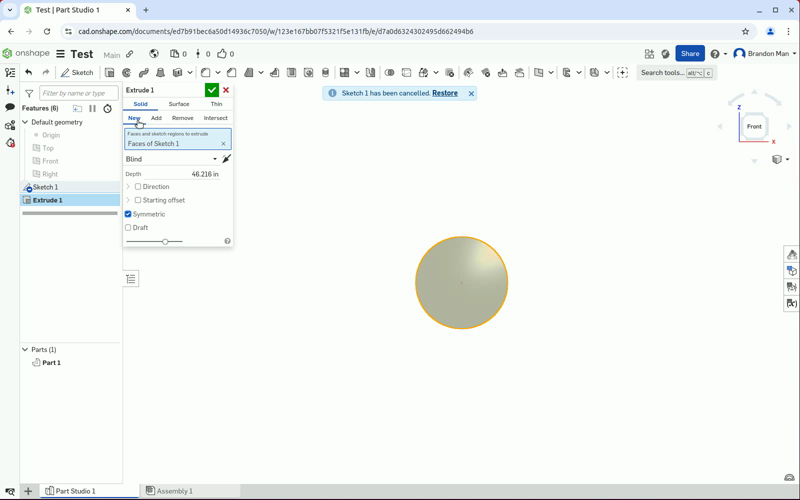
key(enter)
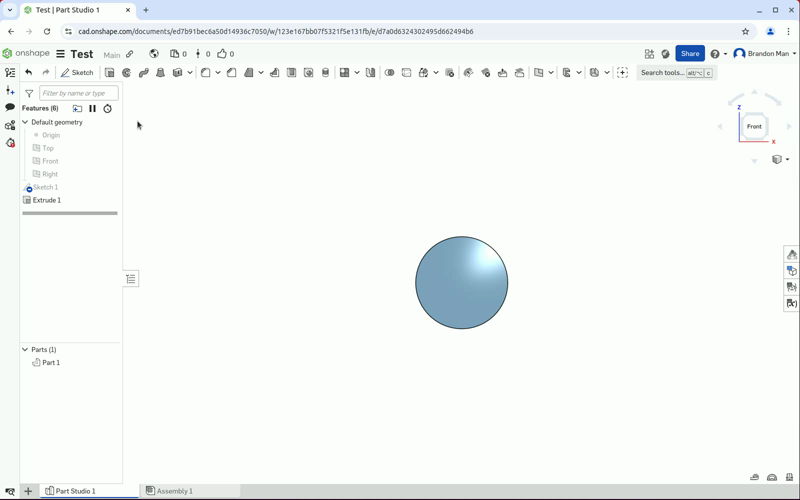
key(shift+h)
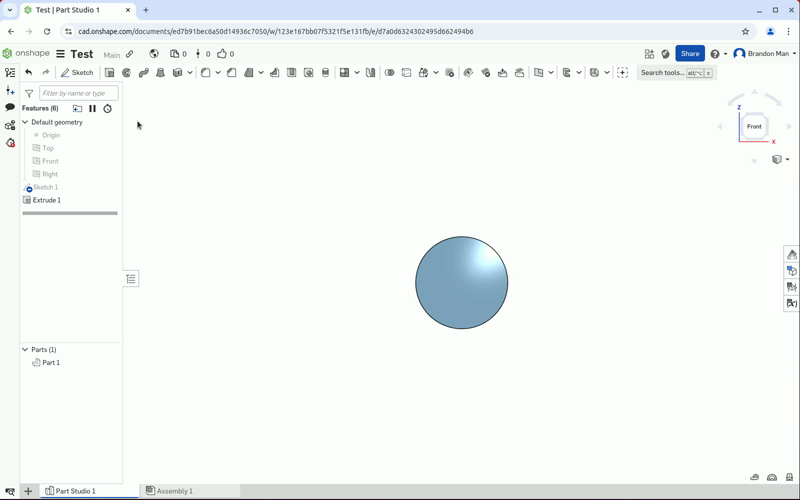
key(shift+h)
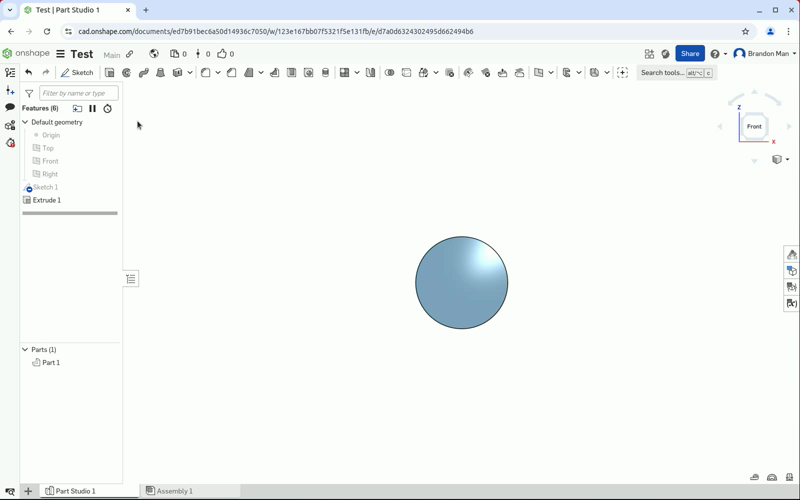
mouse_move(73, 189)
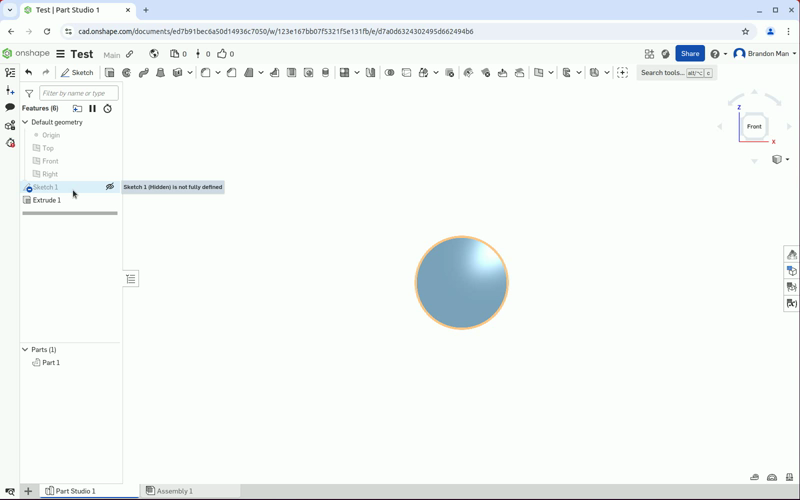
click(73, 189)
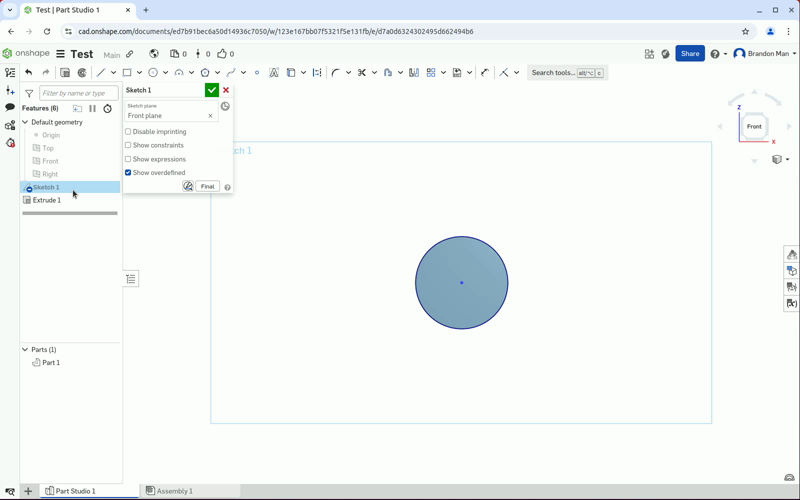
mouse_move(229, 92)
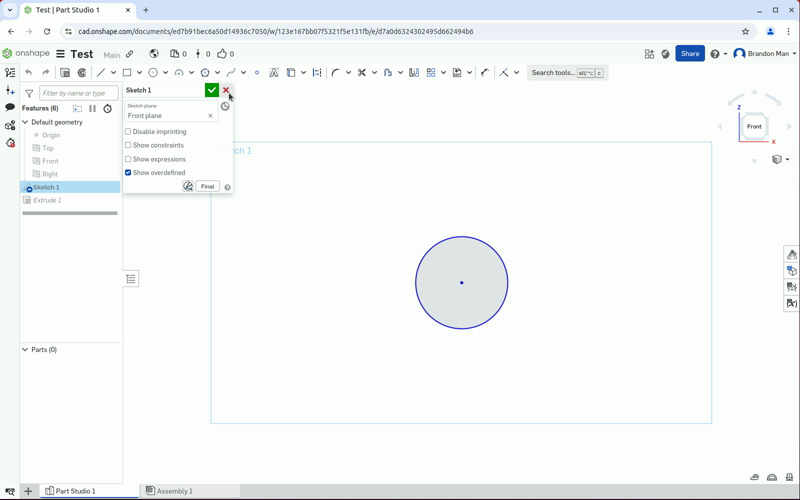
click(229, 92)
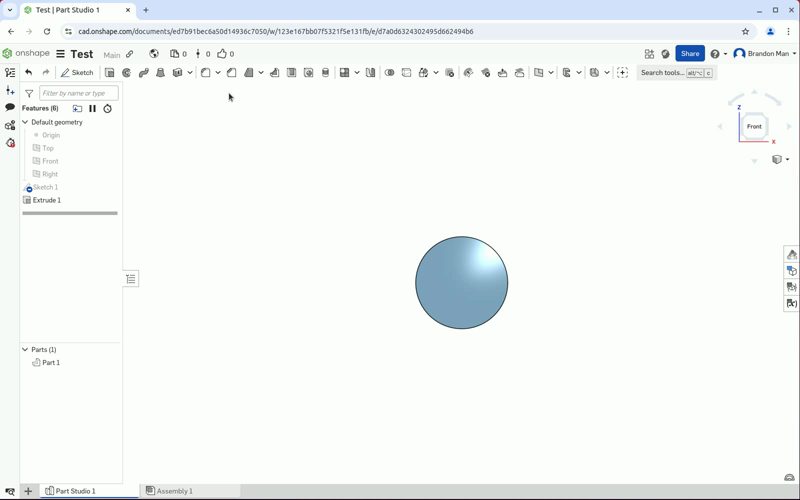
mouse_move(73, 352)
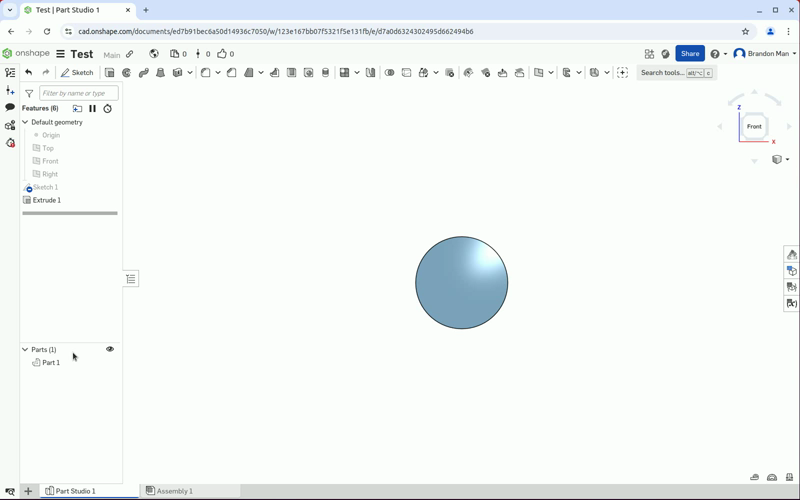
key(y)
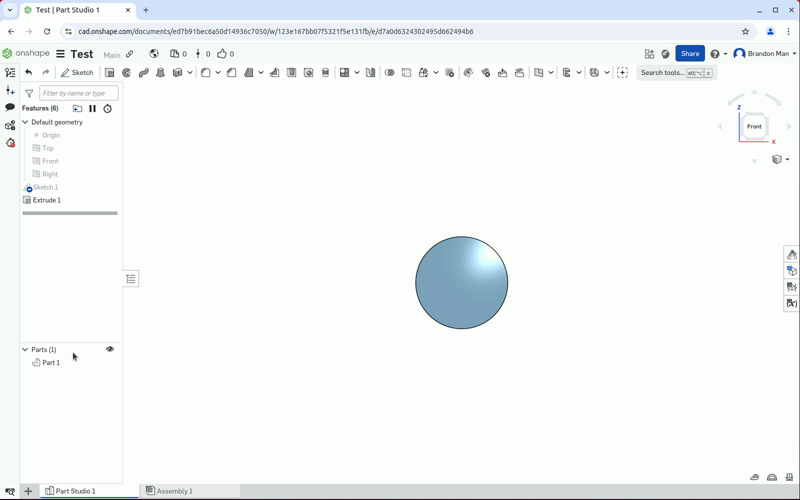
key(shift+p)
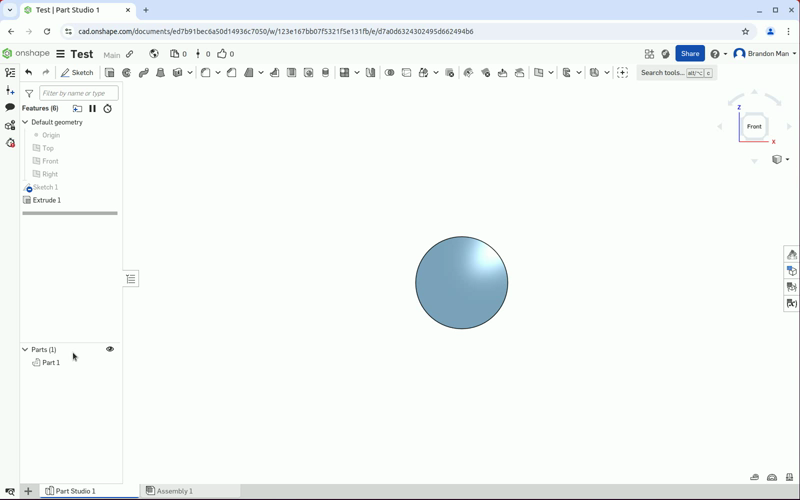
key(space)
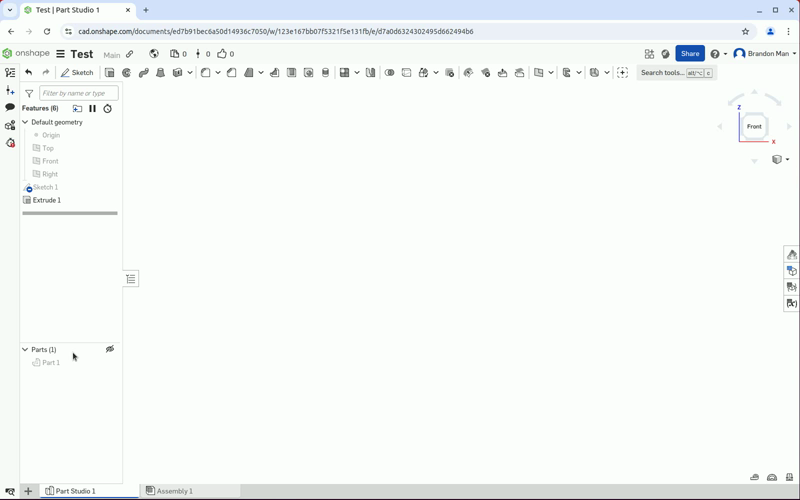
key_down(shift)
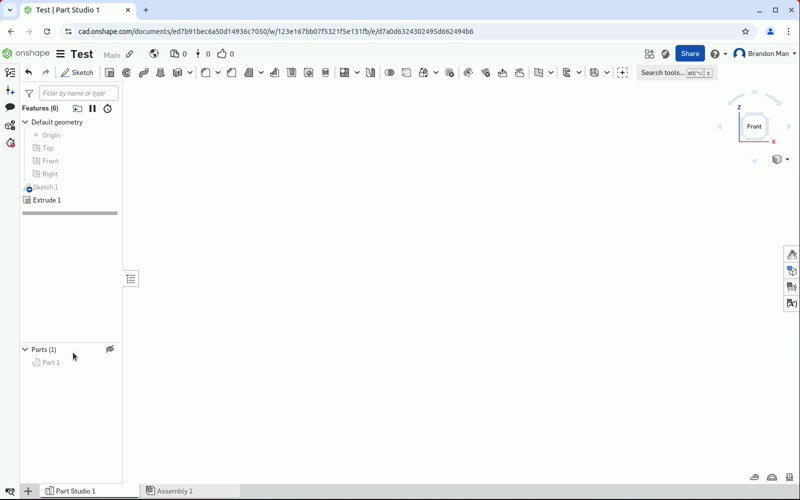
key(left)
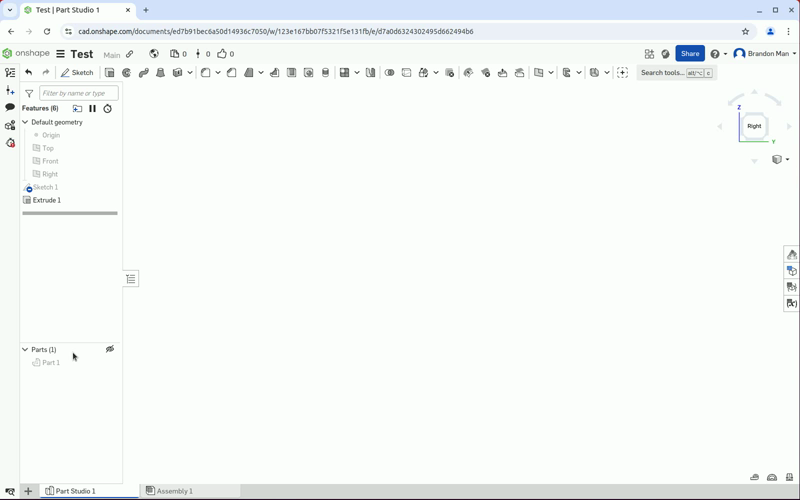
key_up(shift)
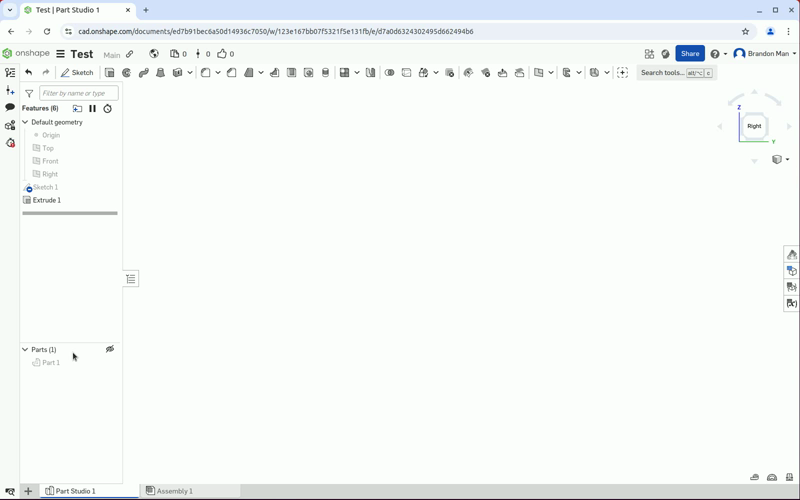
mouse_move(73, 352)
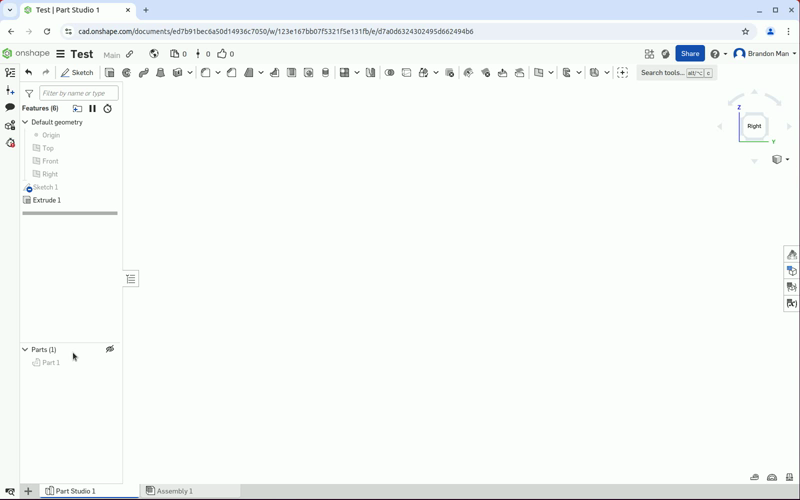
key(shift+y)
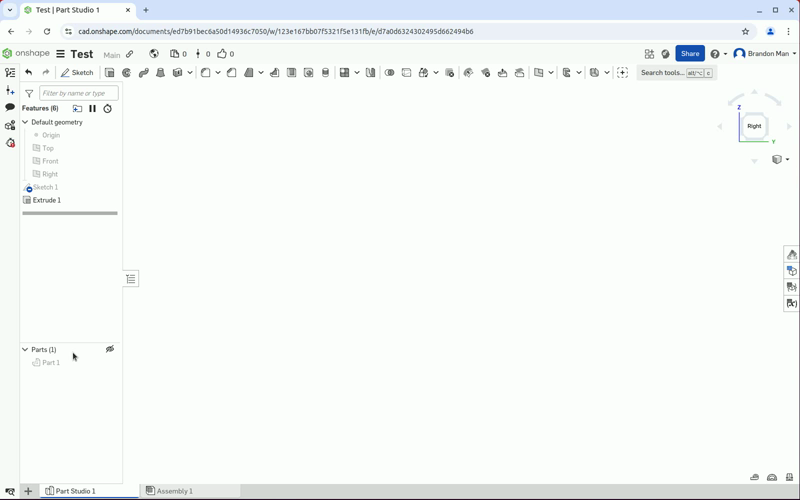
key(shift+s)
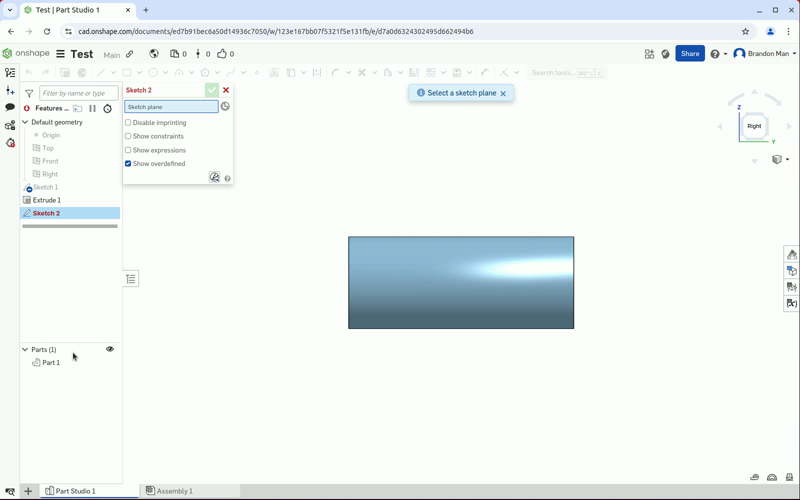
mouse_move(73, 176)
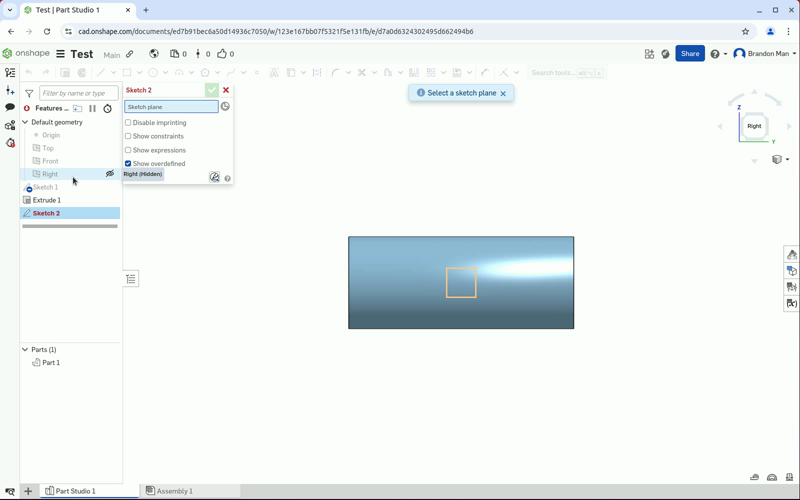
click(73, 176)
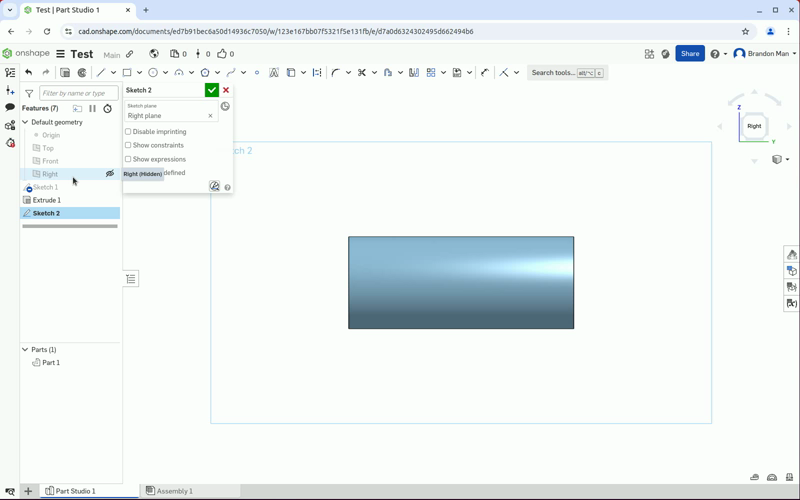
mouse_move(73, 352)
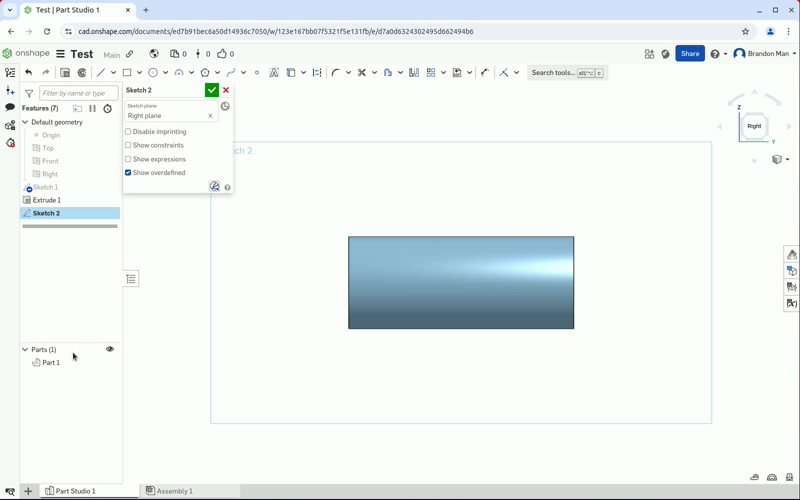
key(y)
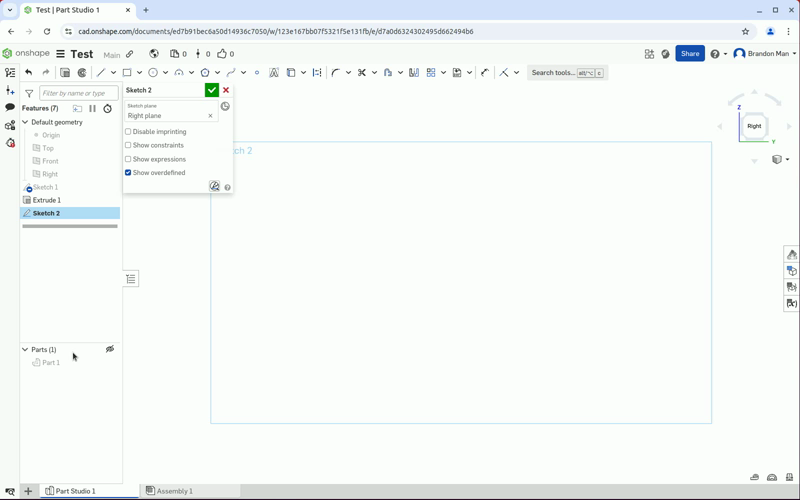
key(c)
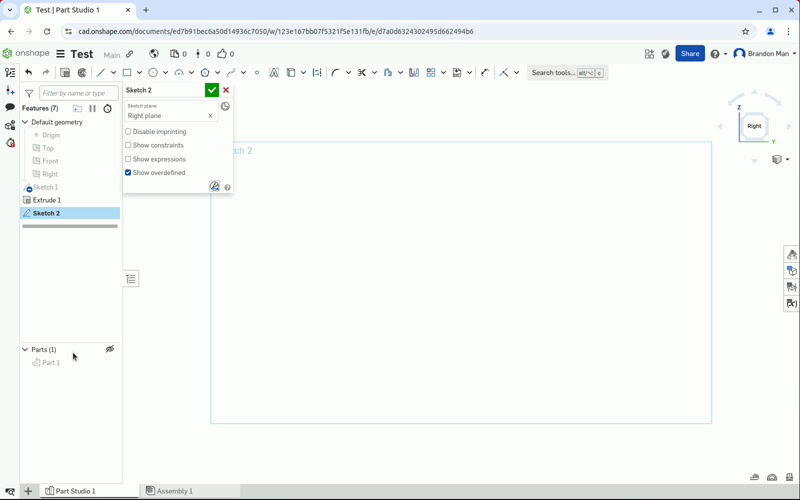
key_down(shift)
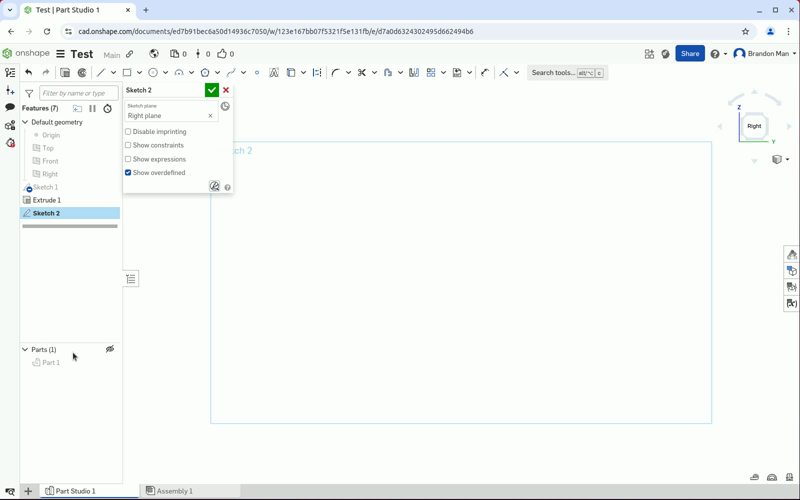
mouse_move(461, 282)
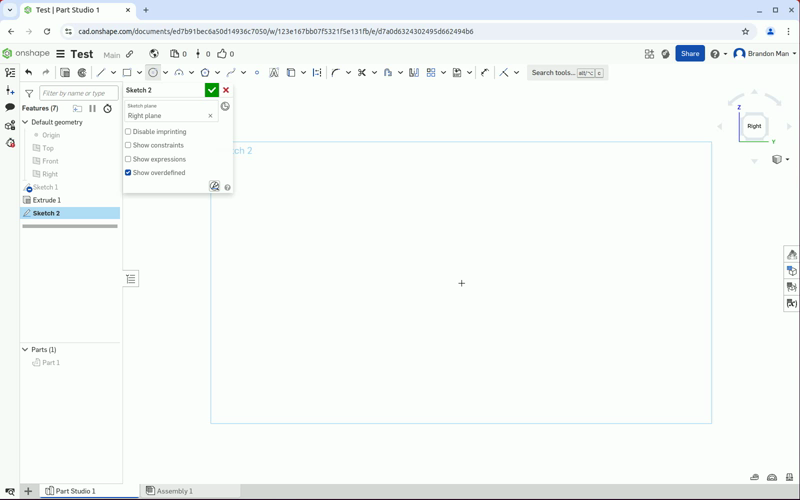
click(461, 282)
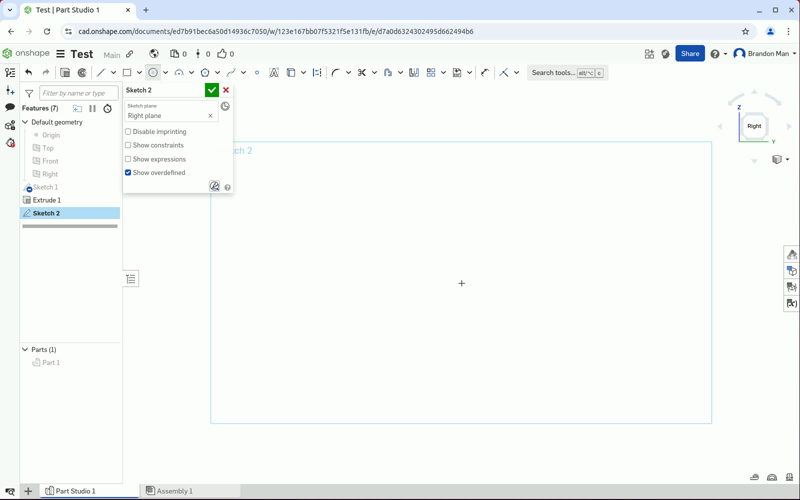
key_up(shift)
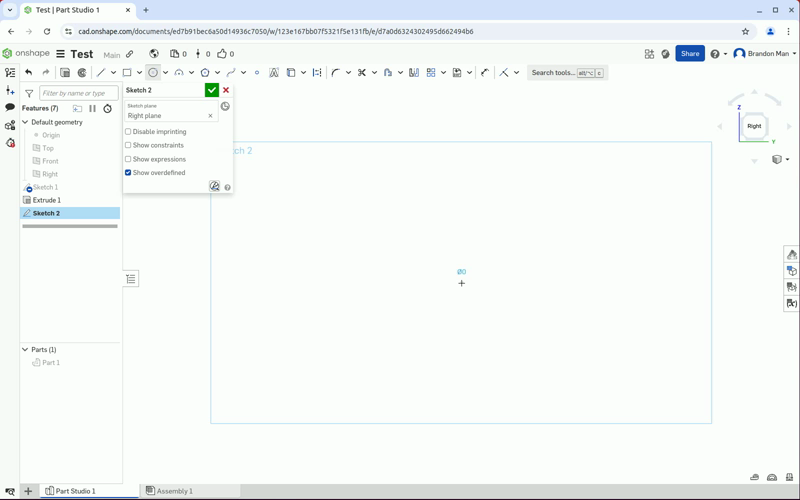
mouse_move(507, 282)
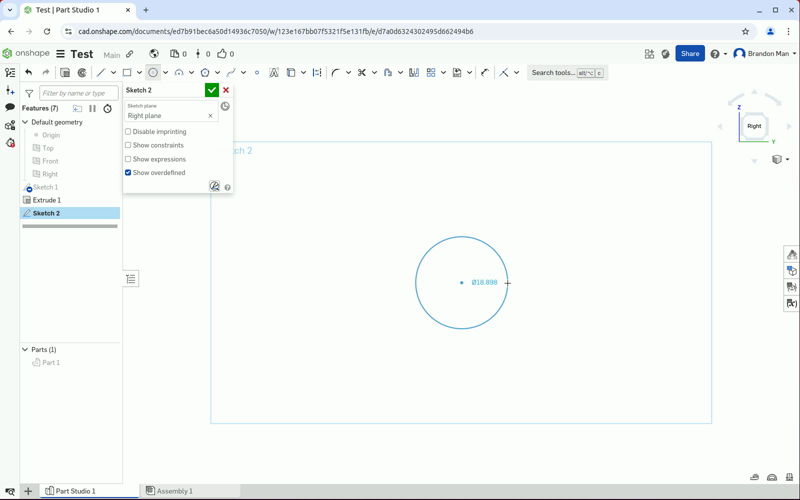
click(507, 282)
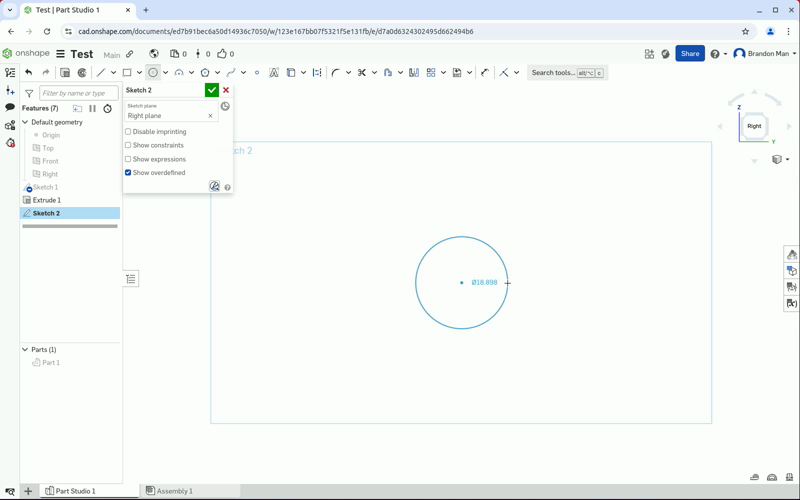
key(esc)
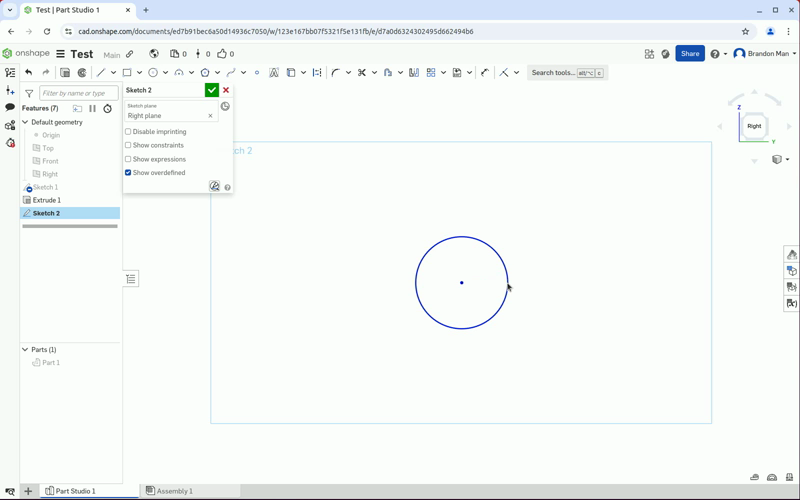
mouse_move(444, 317)
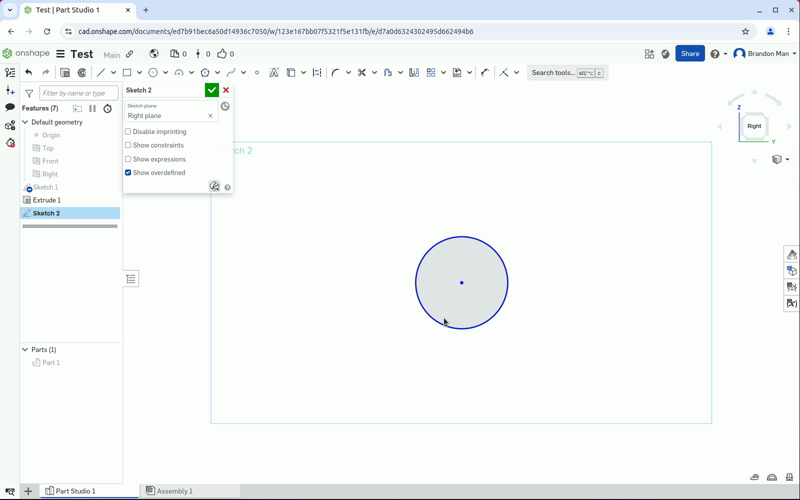
click(444, 317)
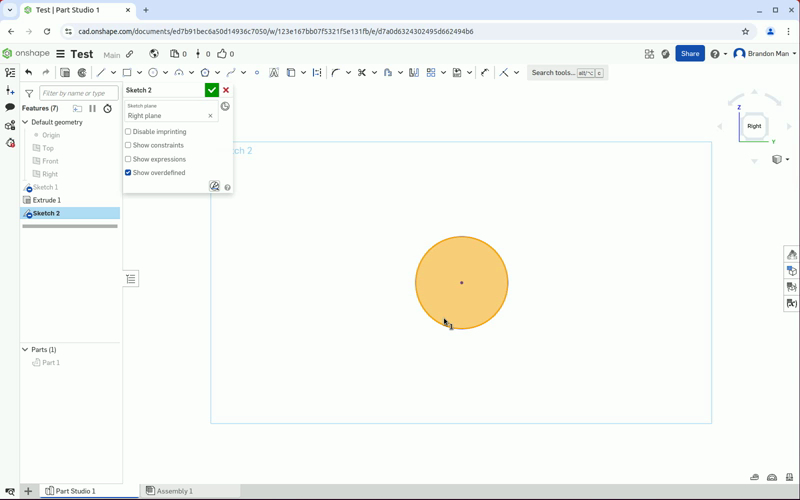
mouse_move(73, 352)
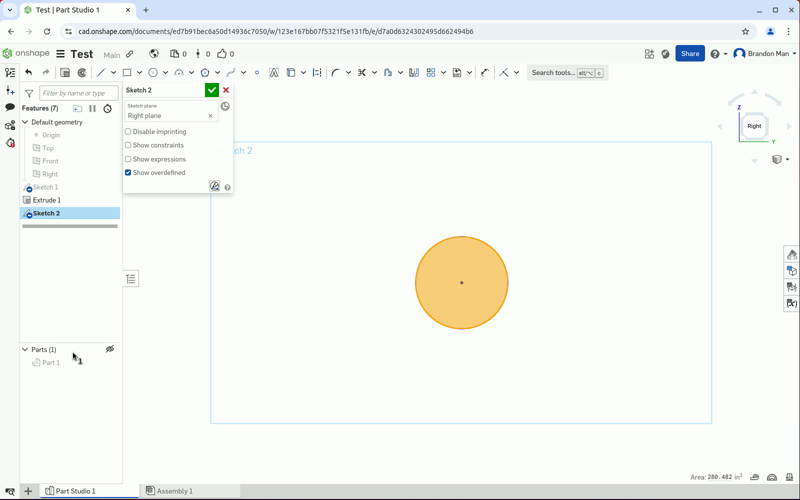
key(shift+y)
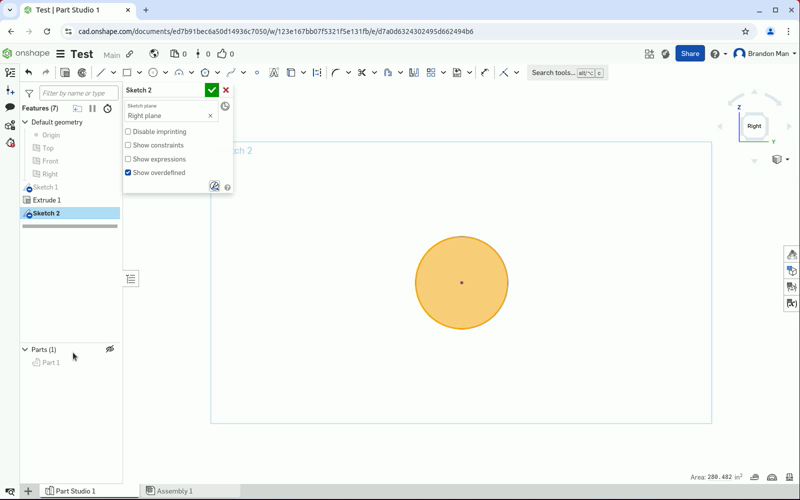
key(shift+e)
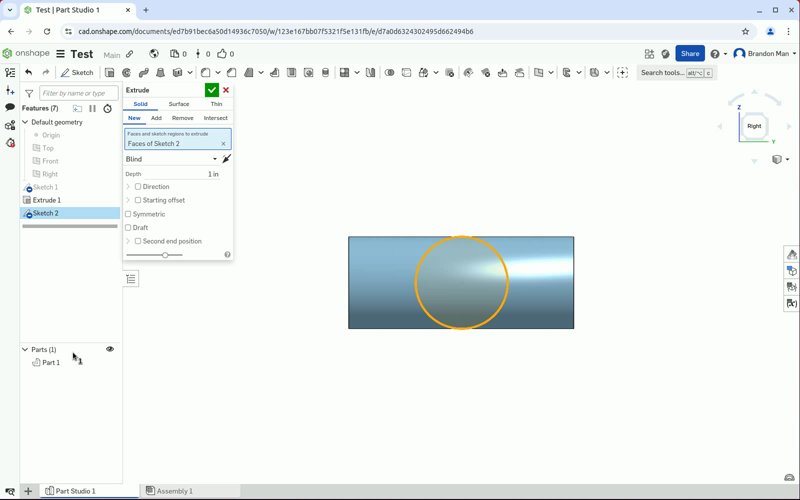
mouse_move(143, 106)
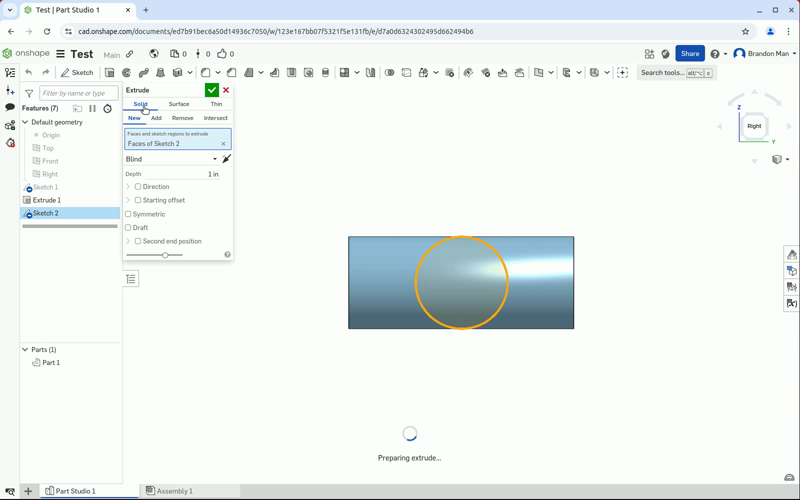
click(143, 106)
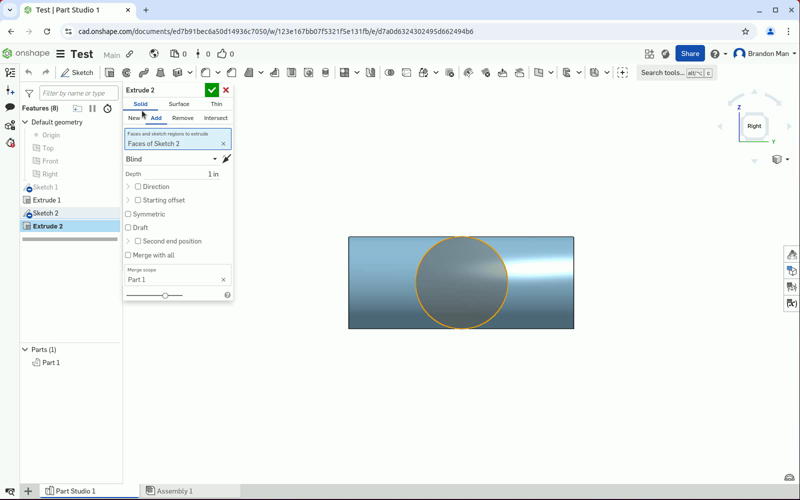
mouse_move(137, 120)
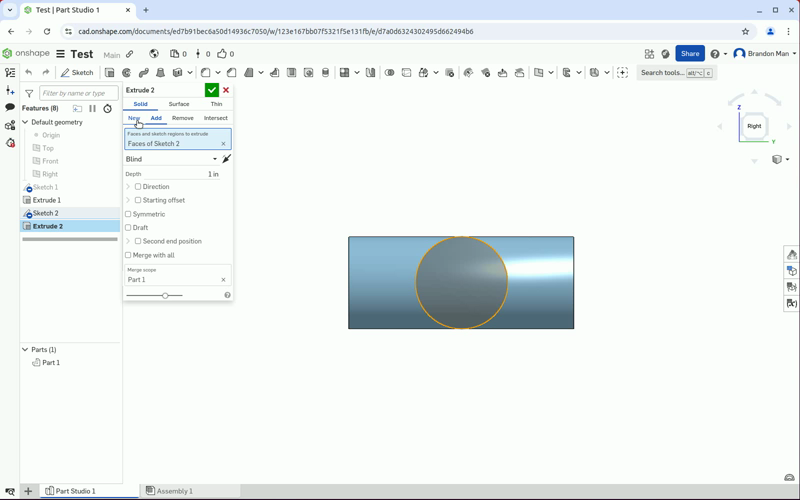
click(137, 120)
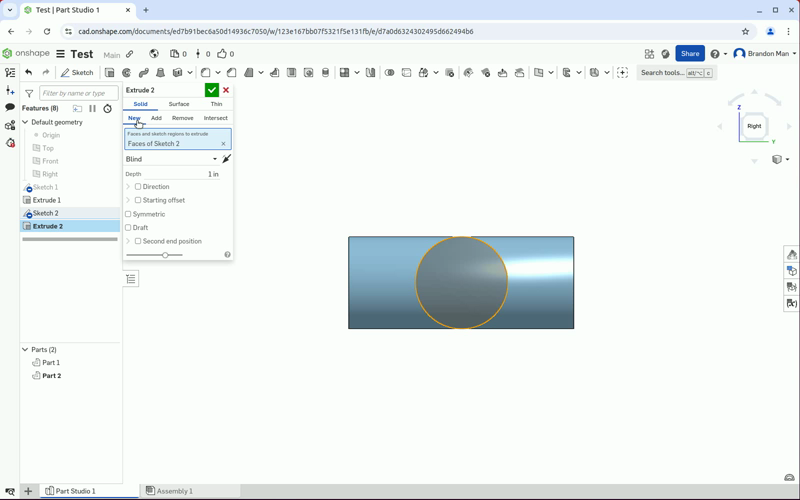
key(tab, 4)
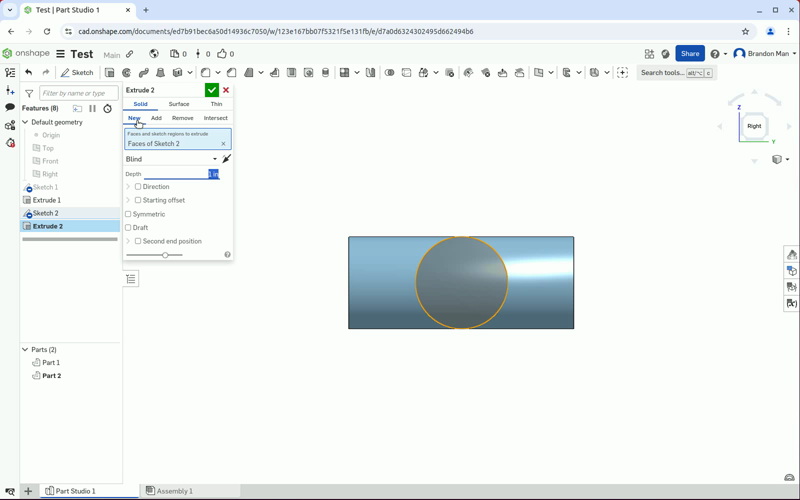
text(23.108)
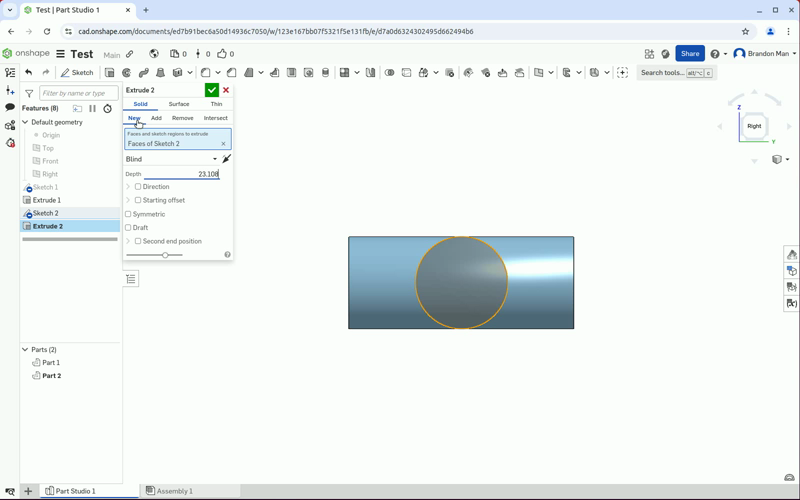
key(tab, 3)
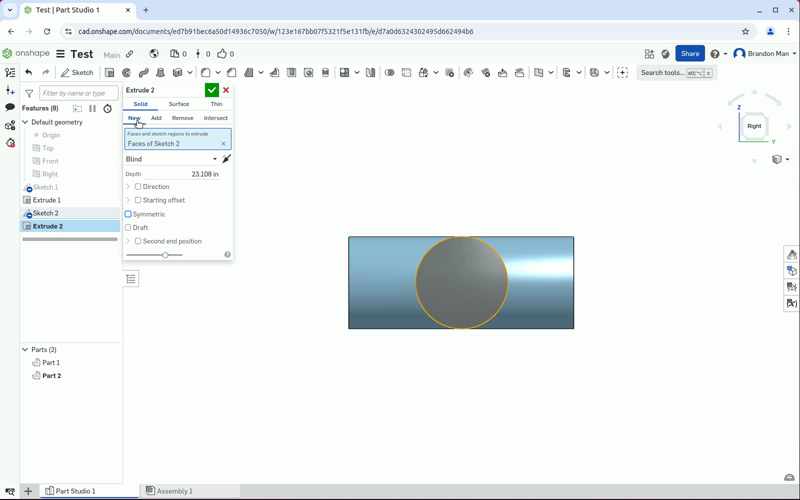
key(space)
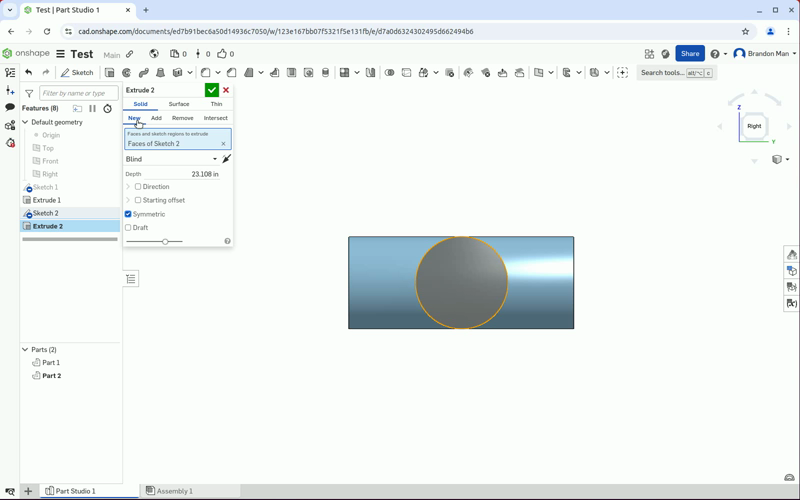
key(enter)
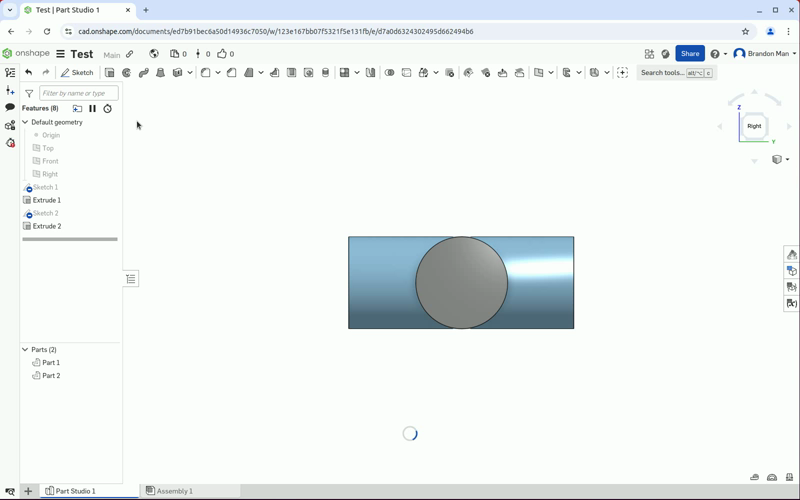
key(shift+h)
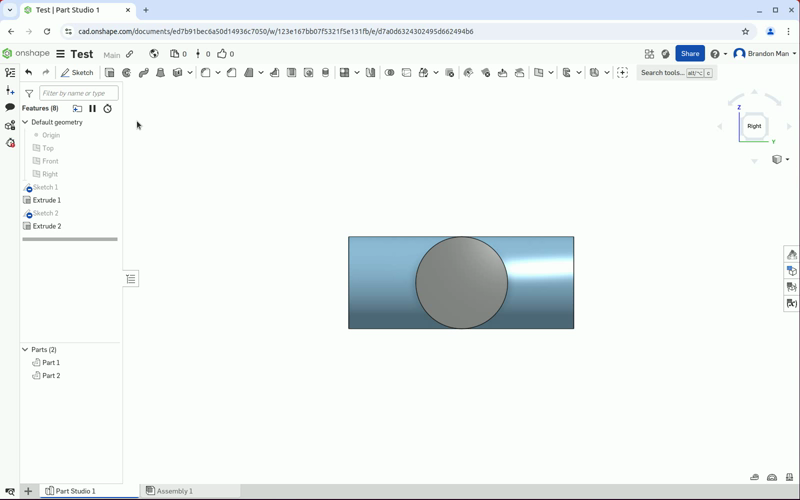
key(shift+h)
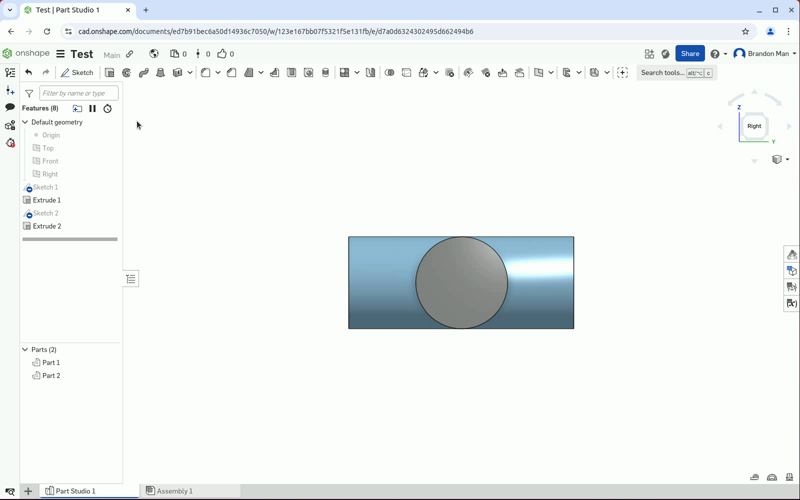
key(shift+7)
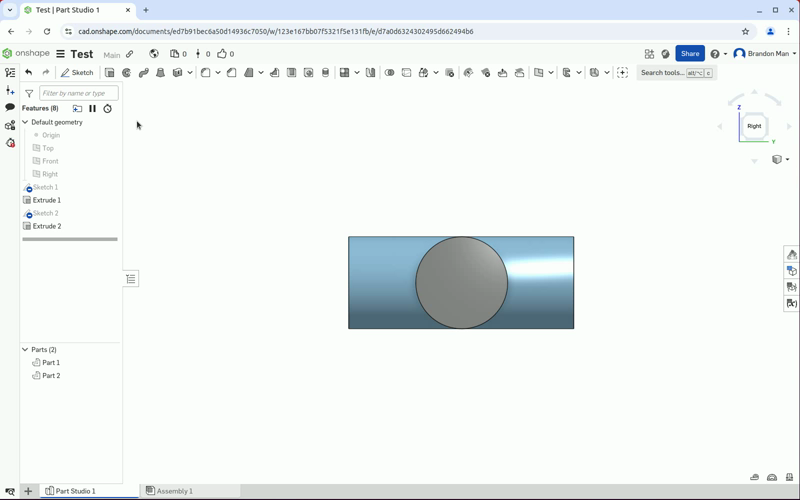
key(right, 2)
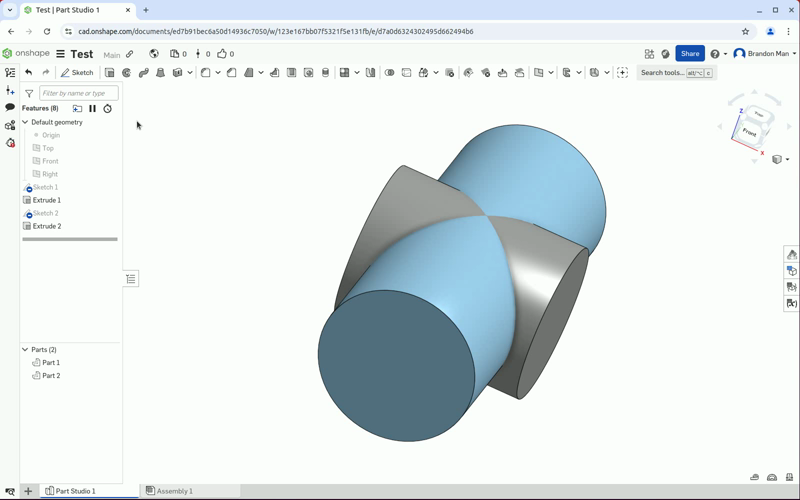
key(down, 2)
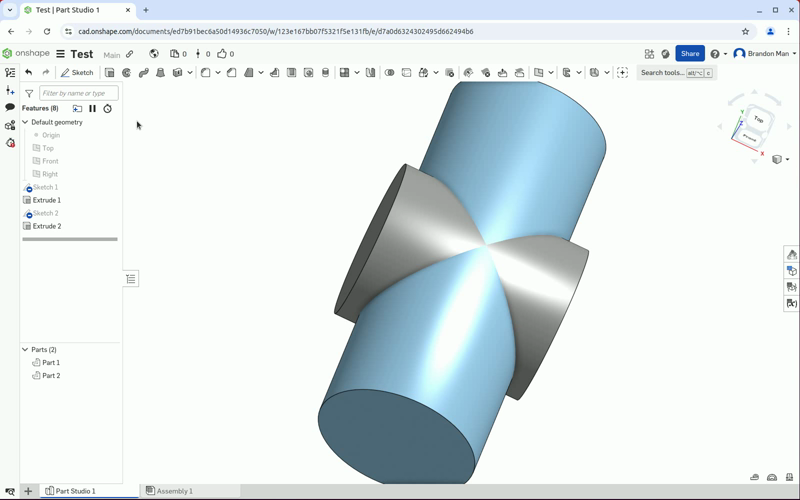
key(up, 2)
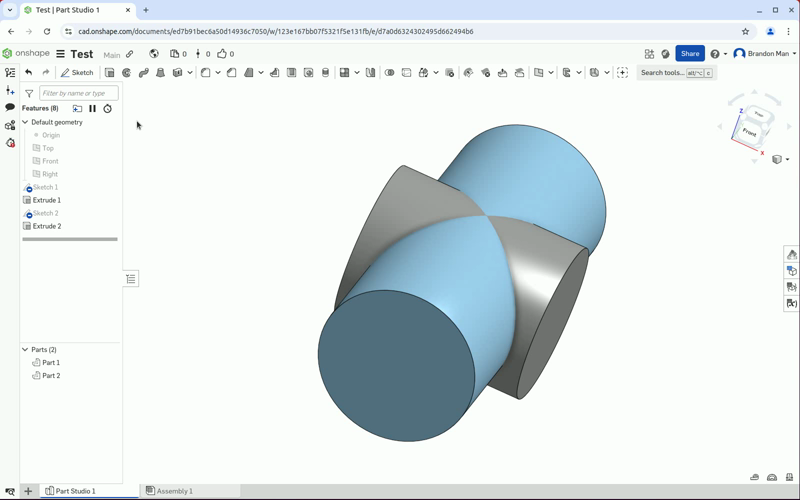
key(left, 2)
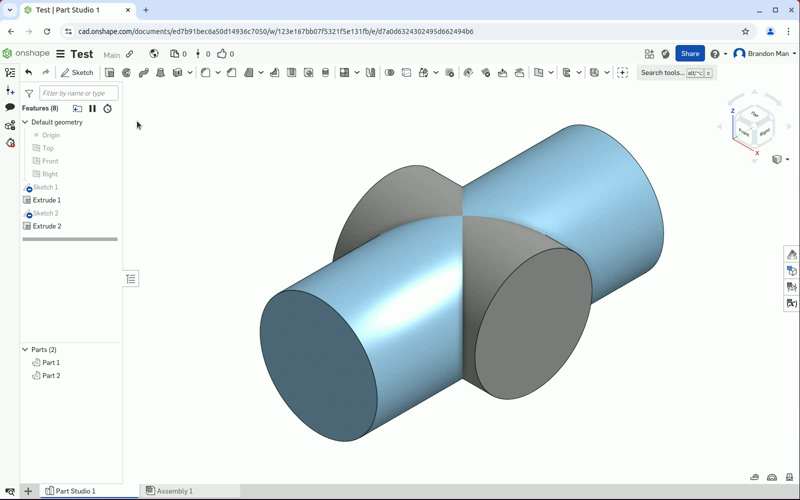
mouse_move(73, 189)
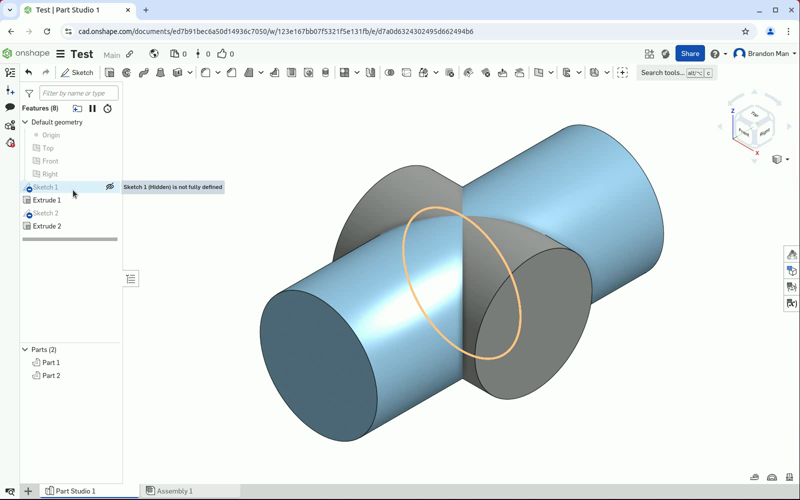
click(73, 189)